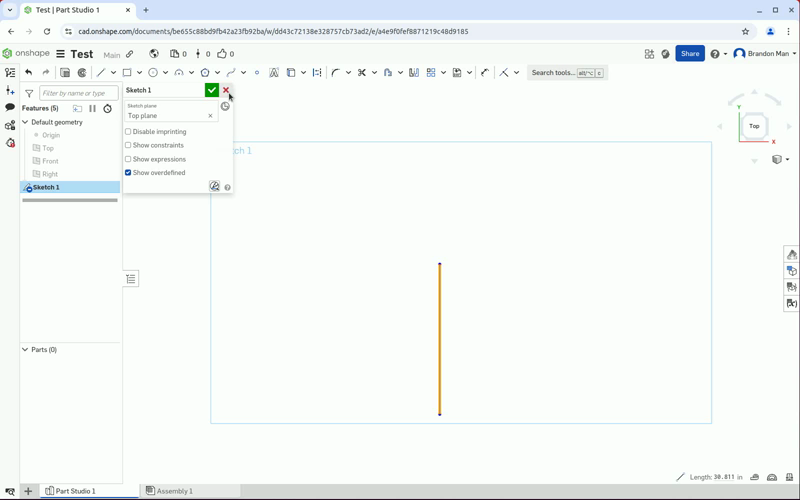
key(shift+h)
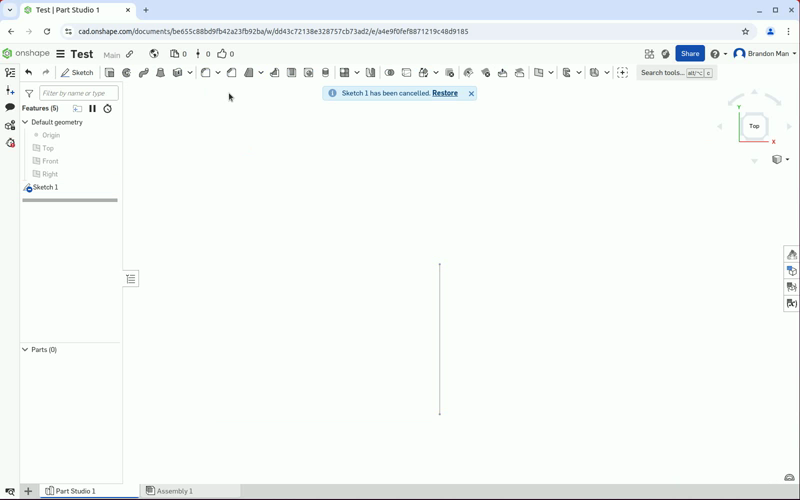
key(shift+s)
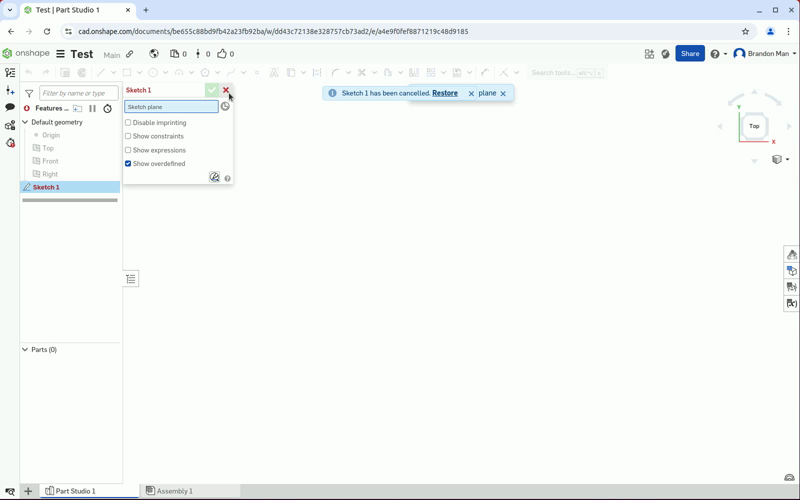
mouse_move(73, 150)
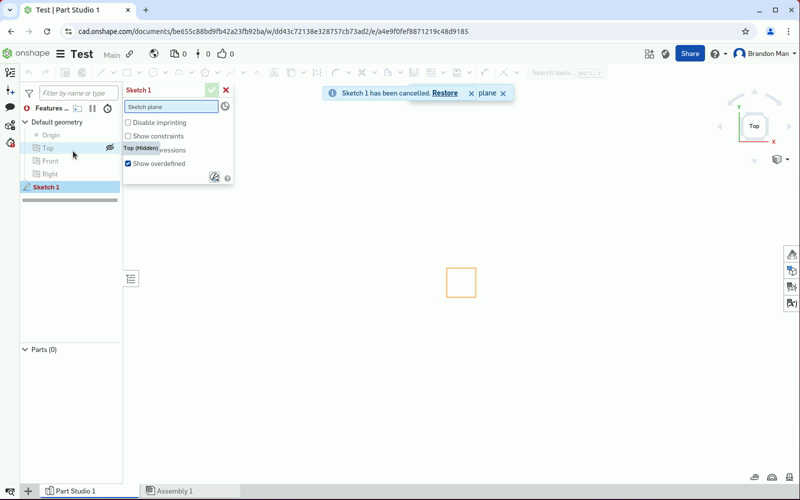
click(73, 150)
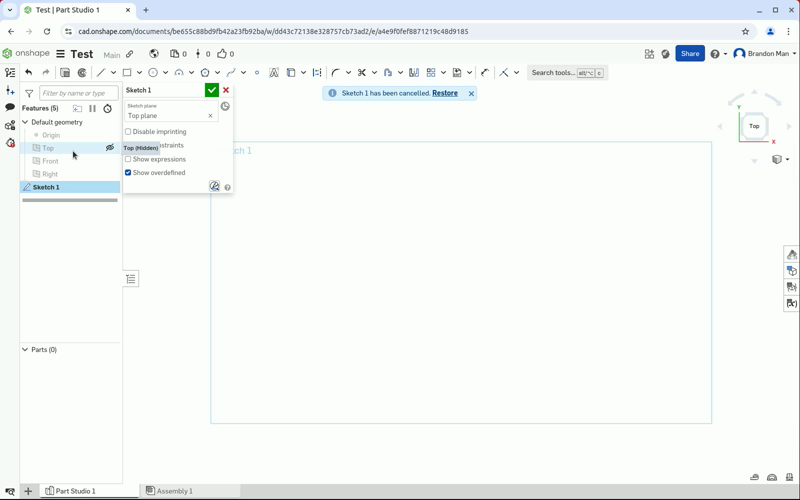
mouse_move(73, 352)
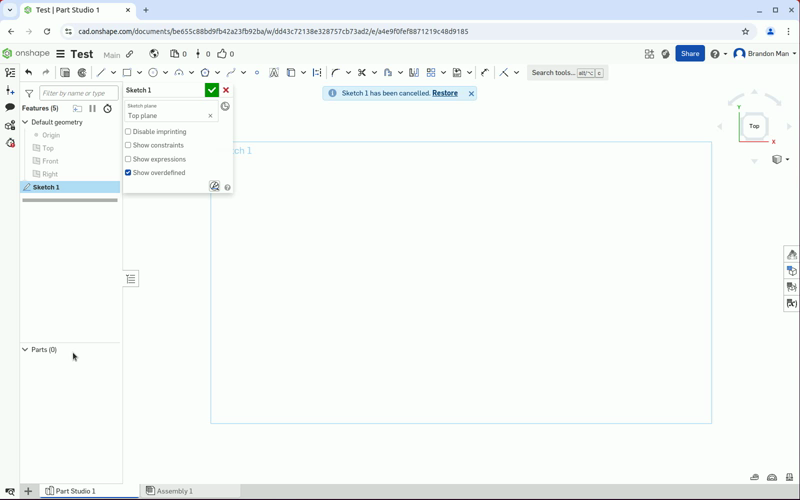
key(y)
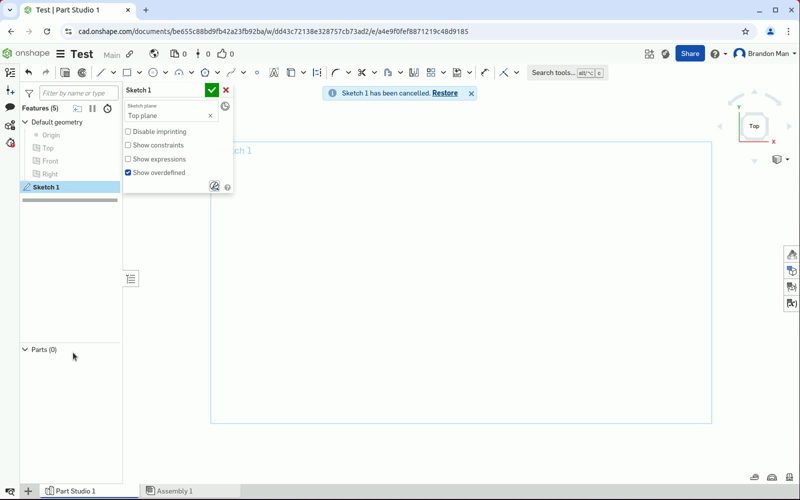
key(l)
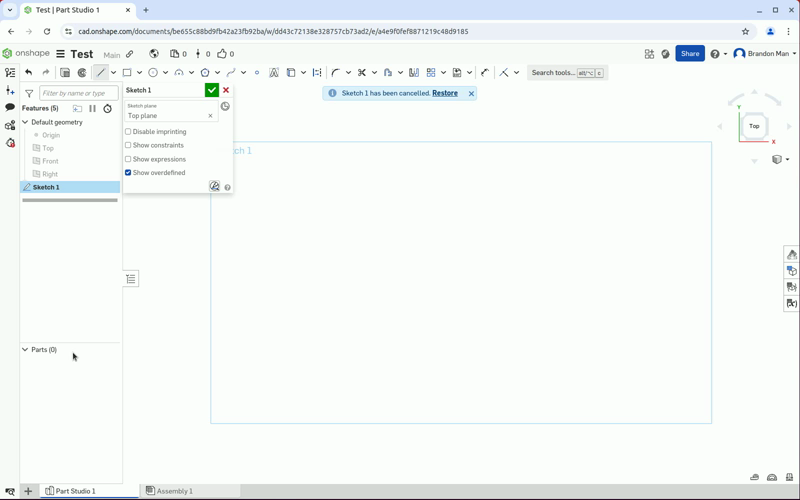
key_down(shift)
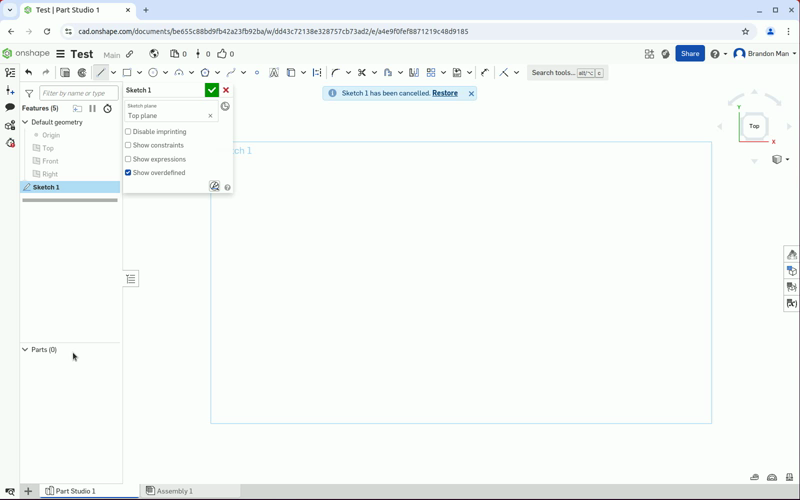
mouse_move(429, 322)
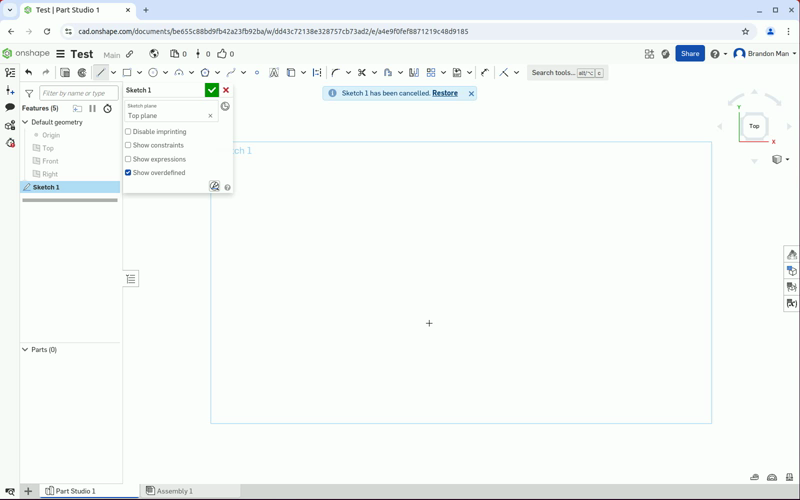
click(429, 322)
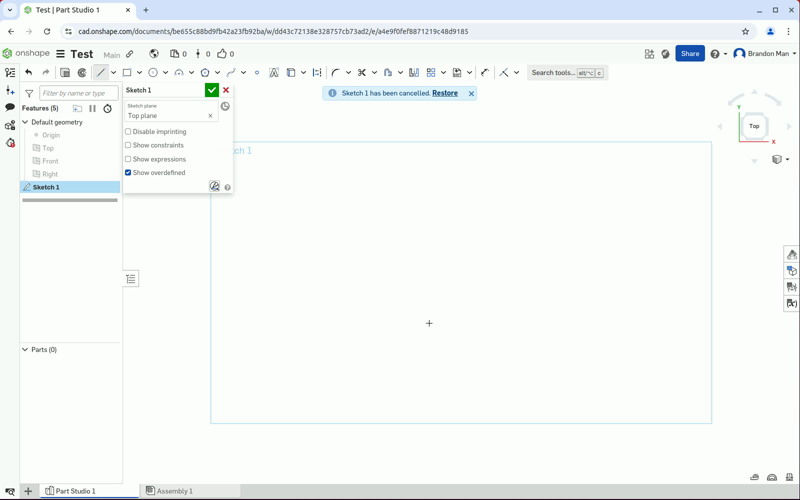
key_up(shift)
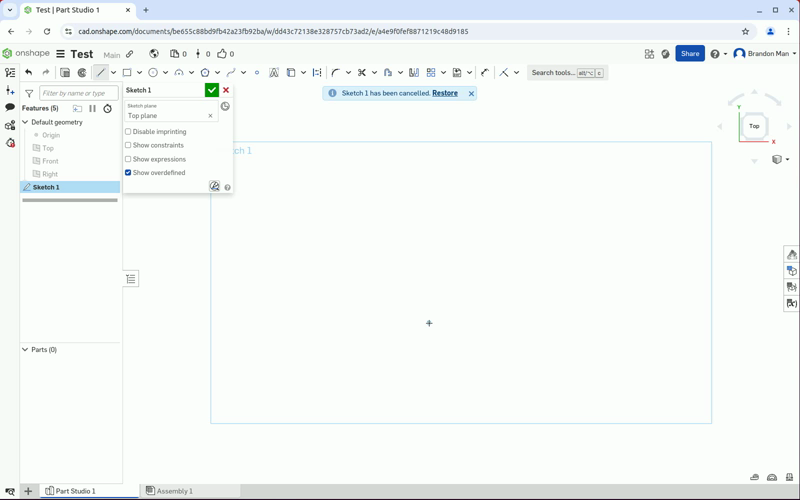
key_down(shift)
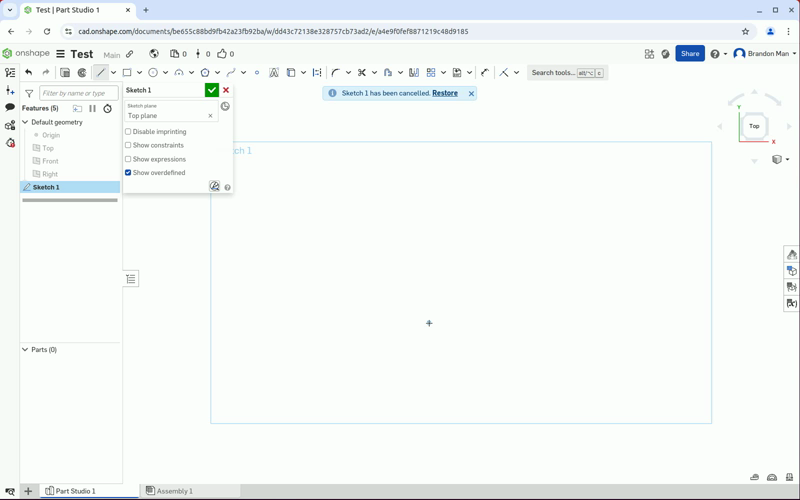
mouse_move(494, 322)
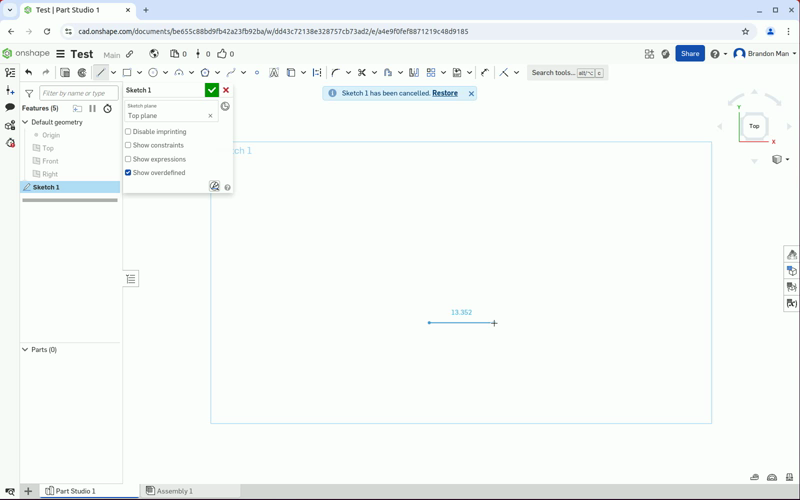
click(494, 322)
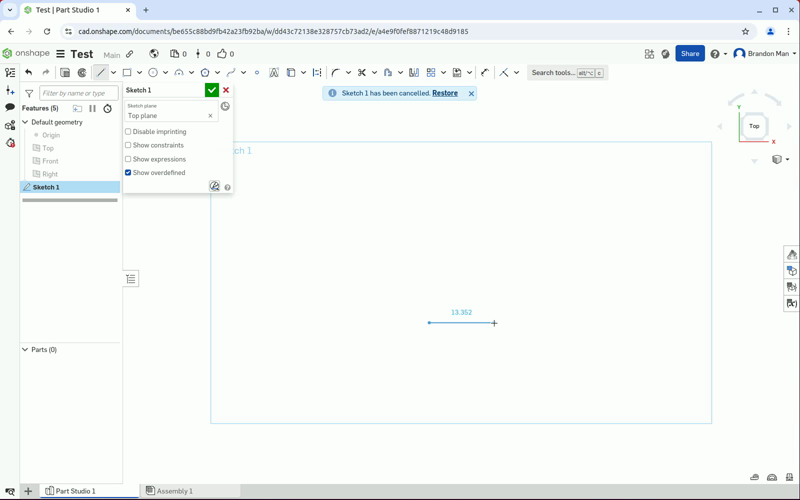
key_up(shift)
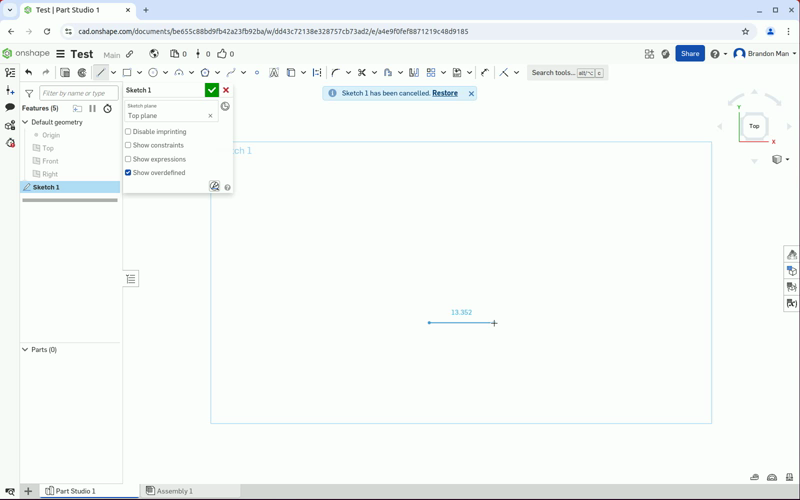
key_down(shift)
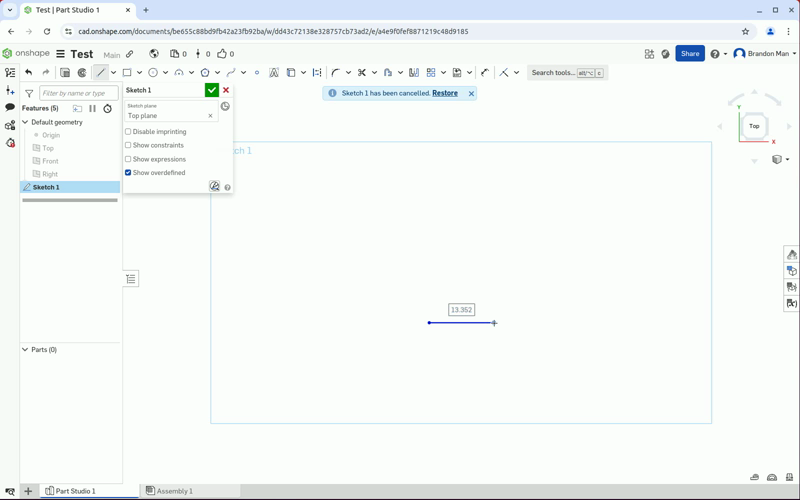
mouse_move(494, 241)
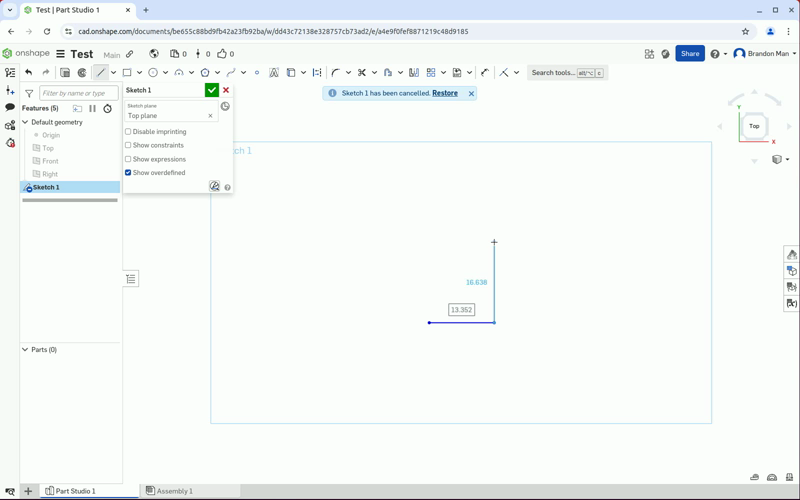
click(494, 241)
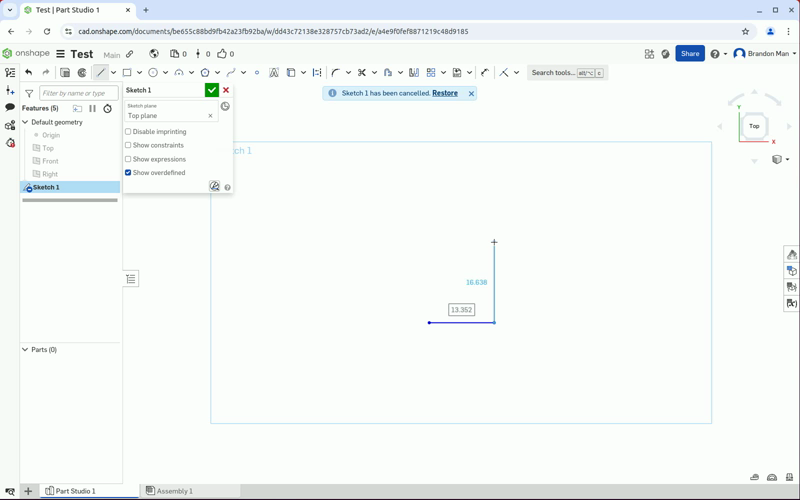
key_up(shift)
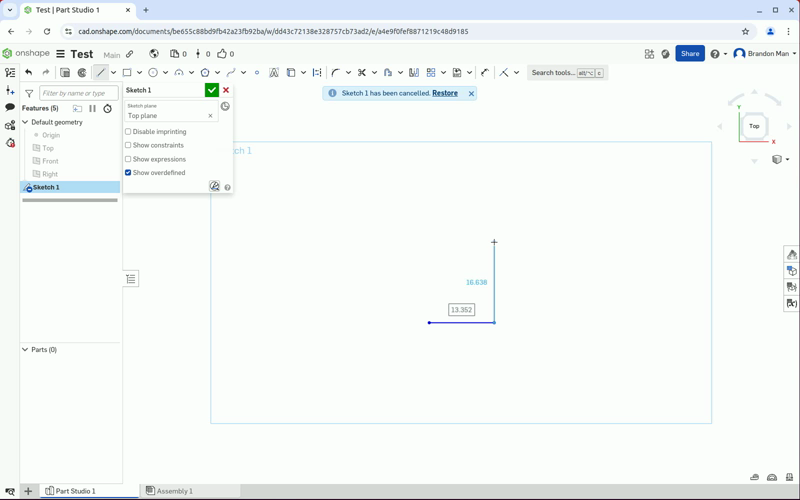
key_down(shift)
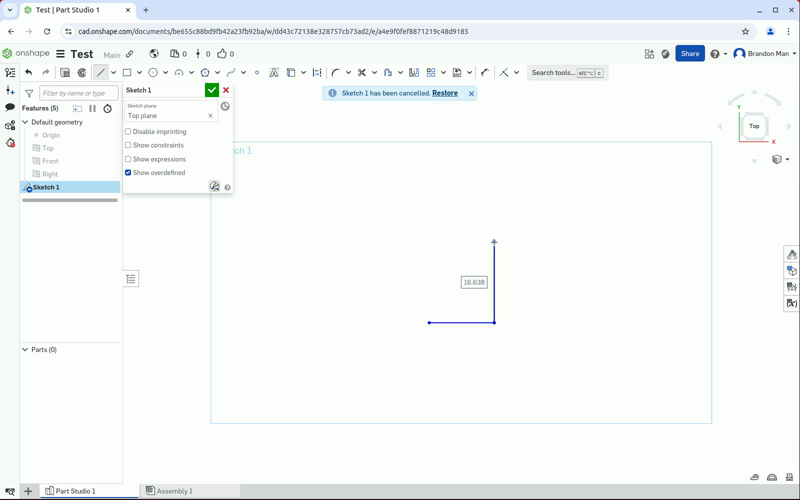
mouse_move(429, 241)
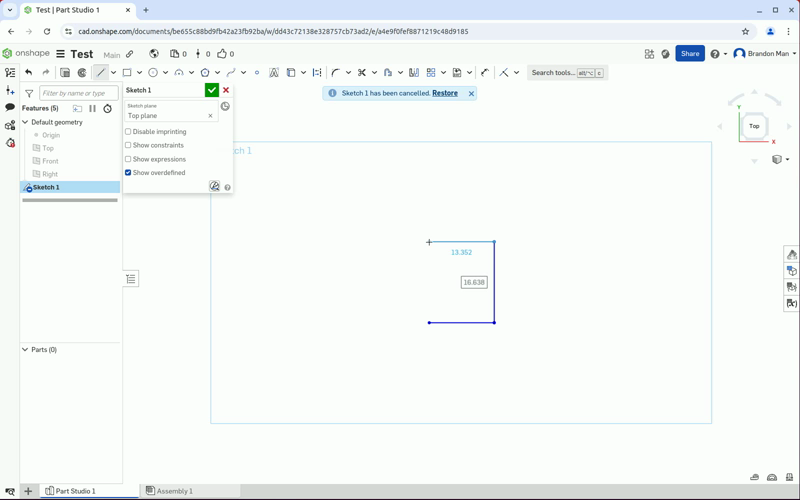
click(429, 241)
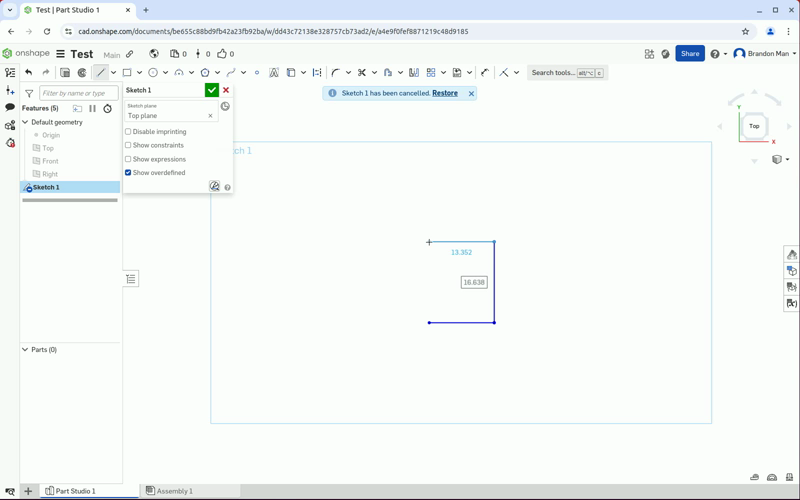
key_up(shift)
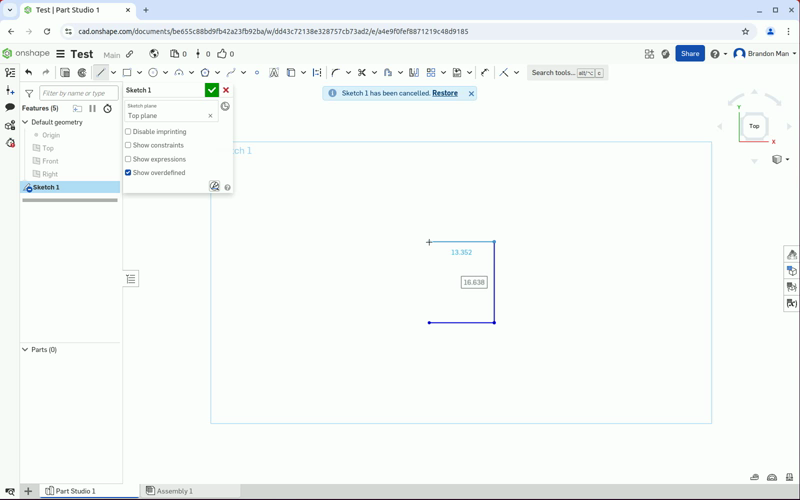
key_down(shift)
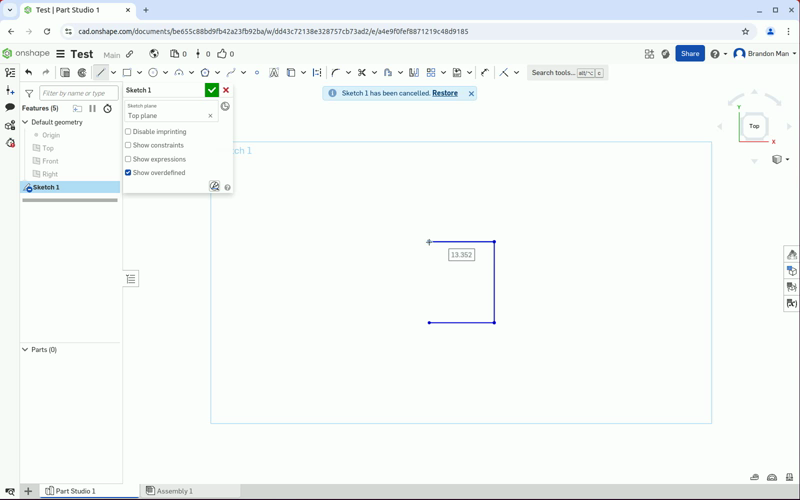
mouse_move(429, 322)
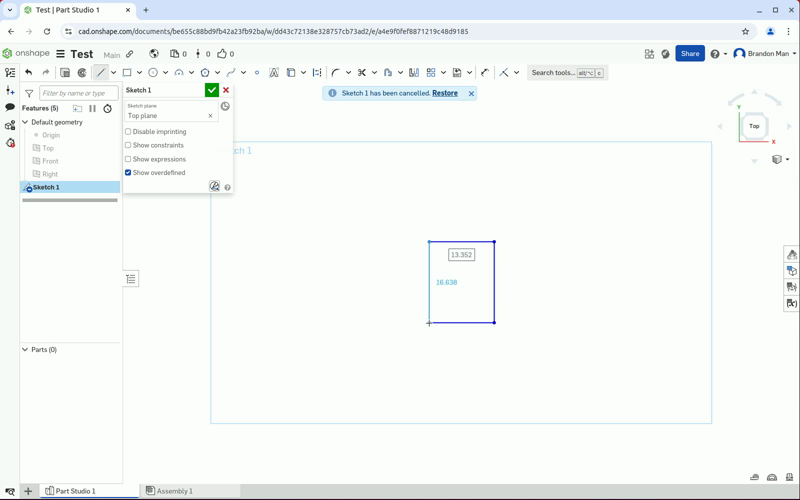
key_up(shift)
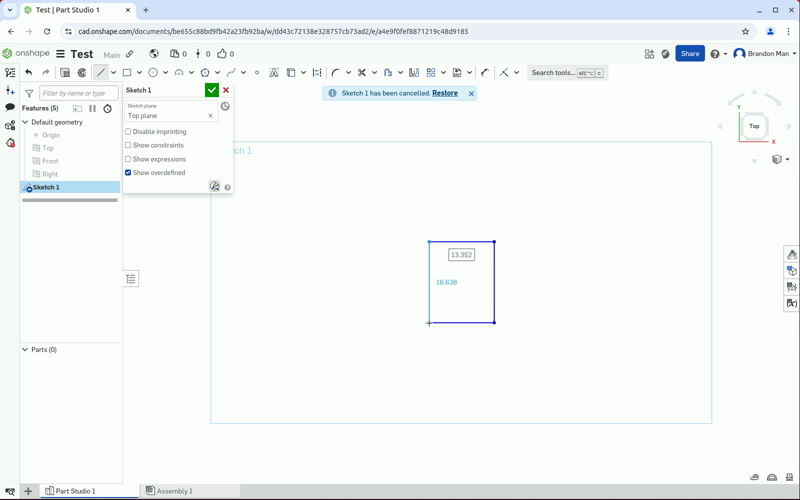
click(429, 322)
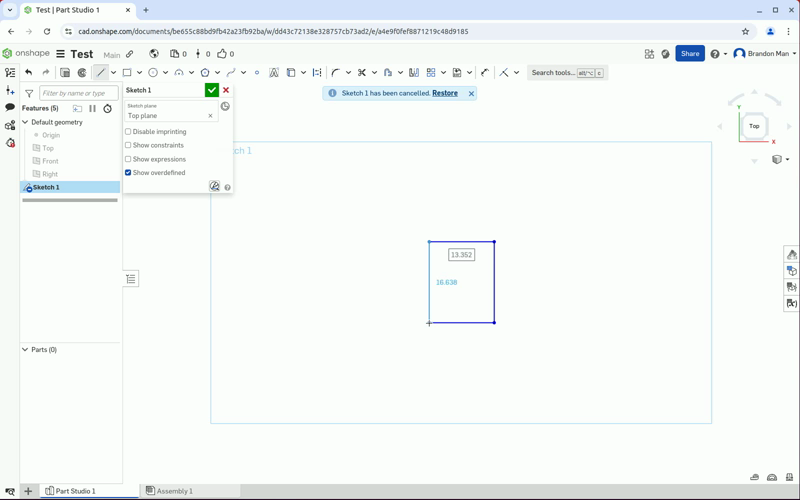
key(esc)
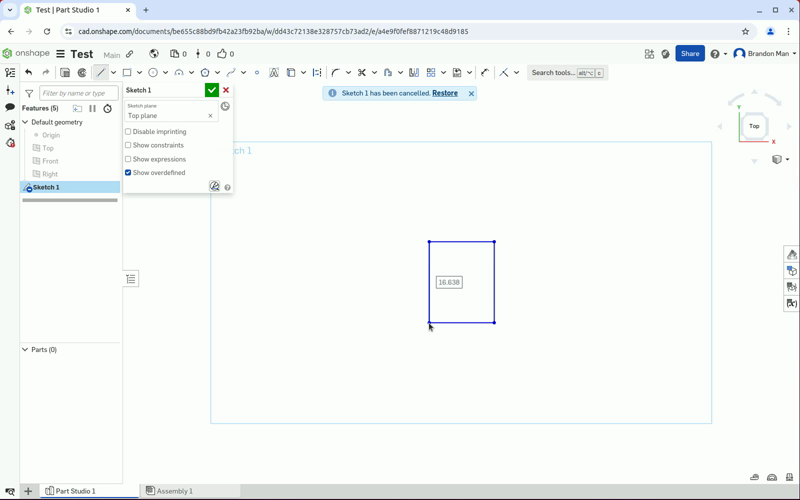
mouse_move(439, 252)
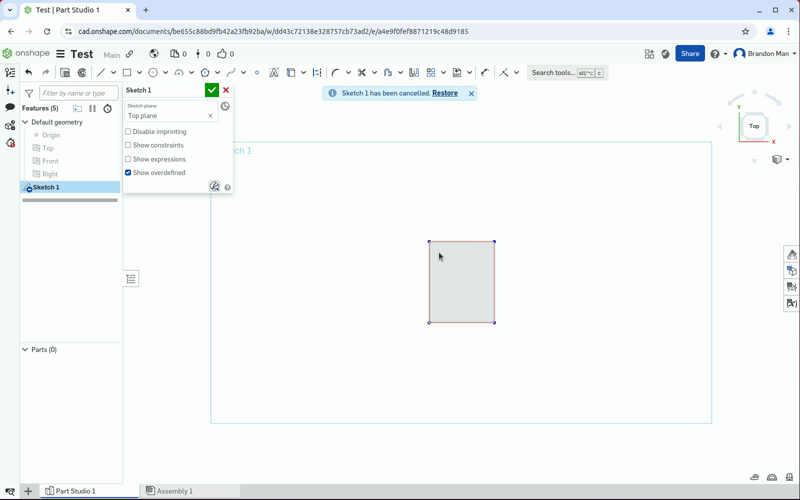
click(439, 252)
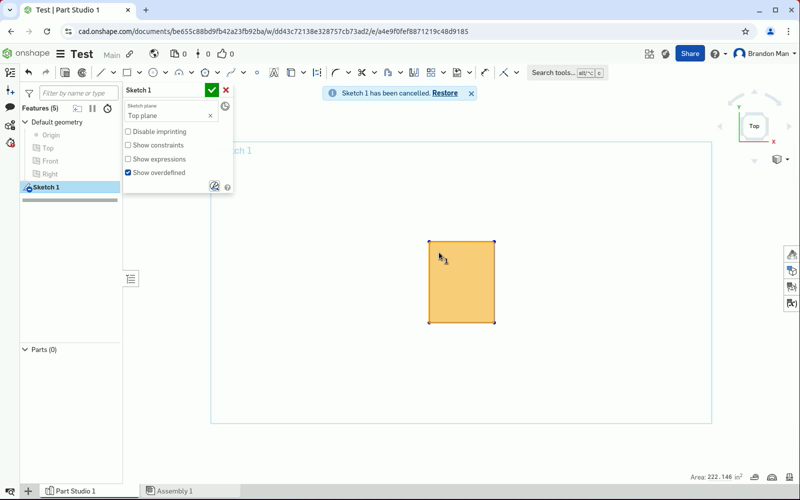
mouse_move(73, 352)
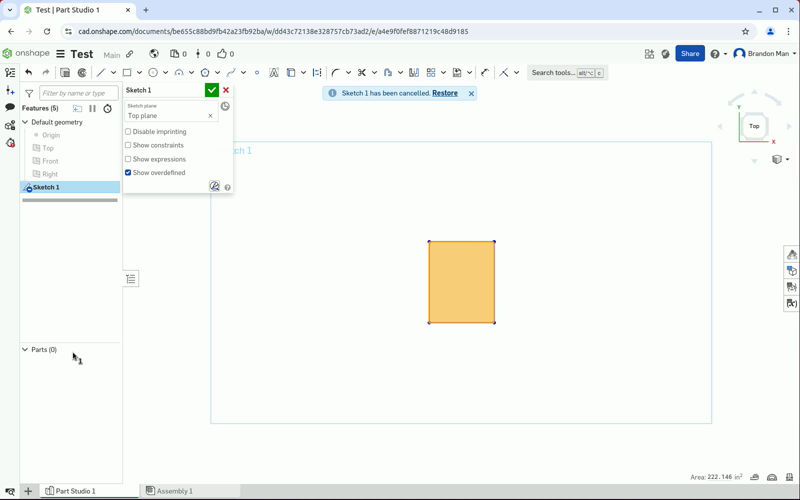
key(shift+y)
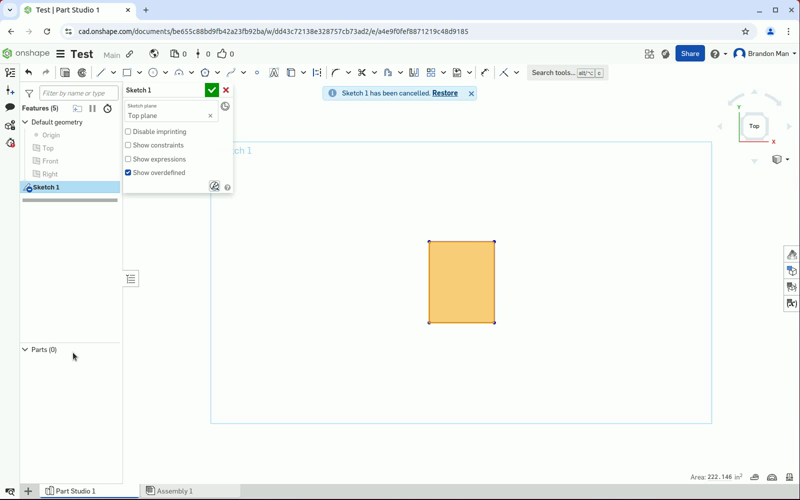
key(shift+e)
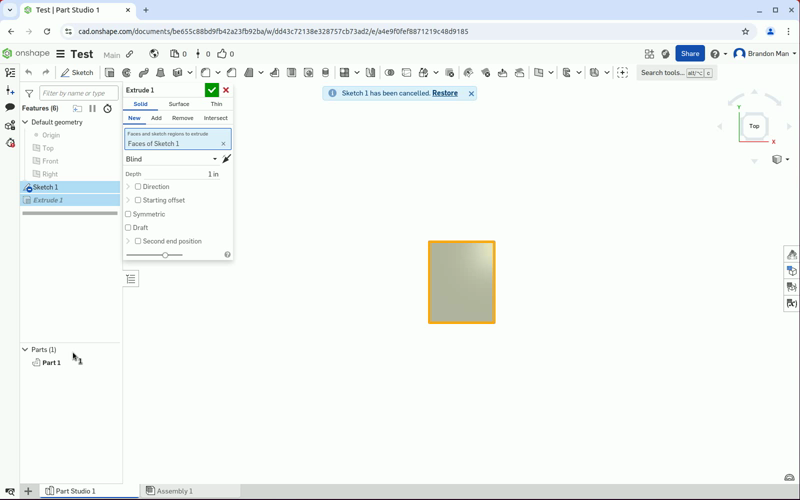
mouse_move(143, 106)
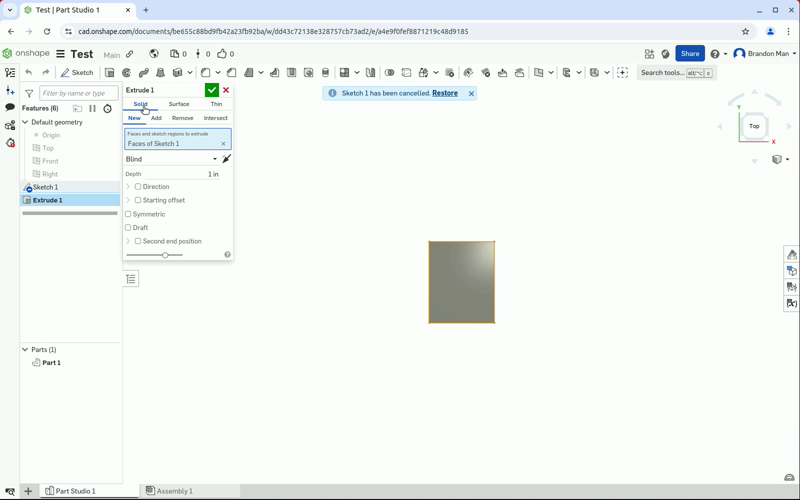
click(143, 106)
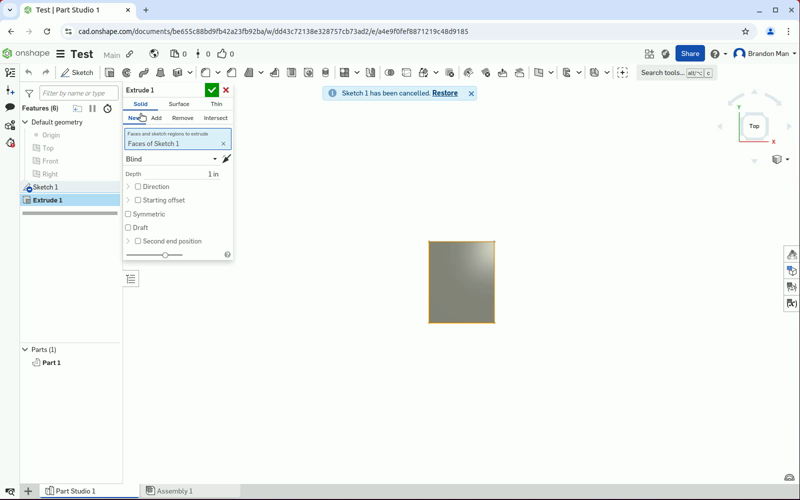
mouse_move(137, 120)
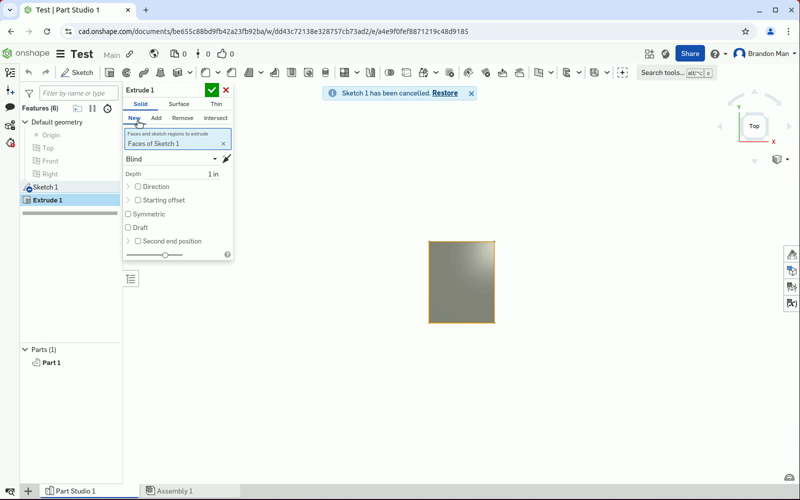
click(137, 120)
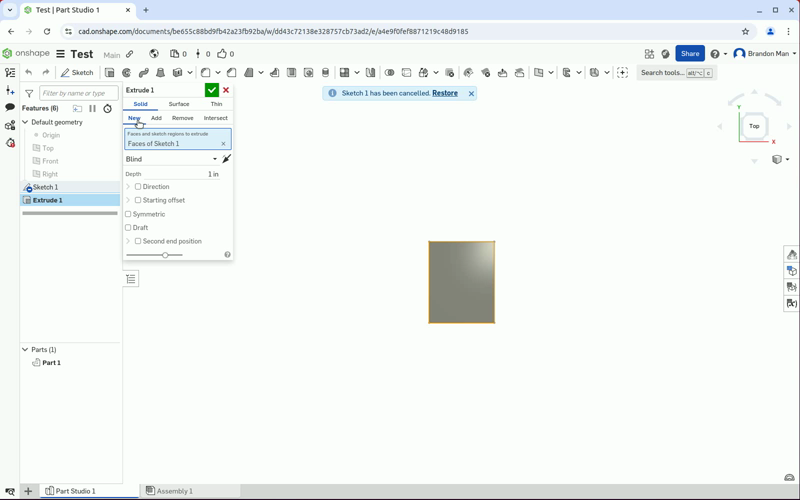
key(tab, 4)
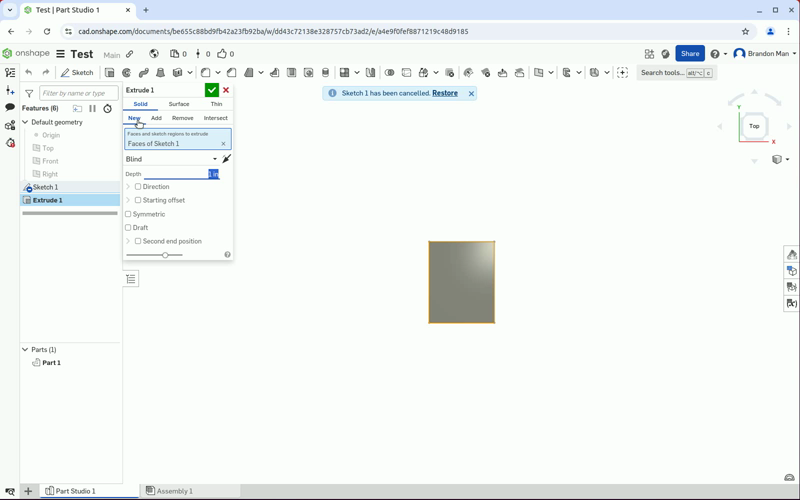
text(11.554)
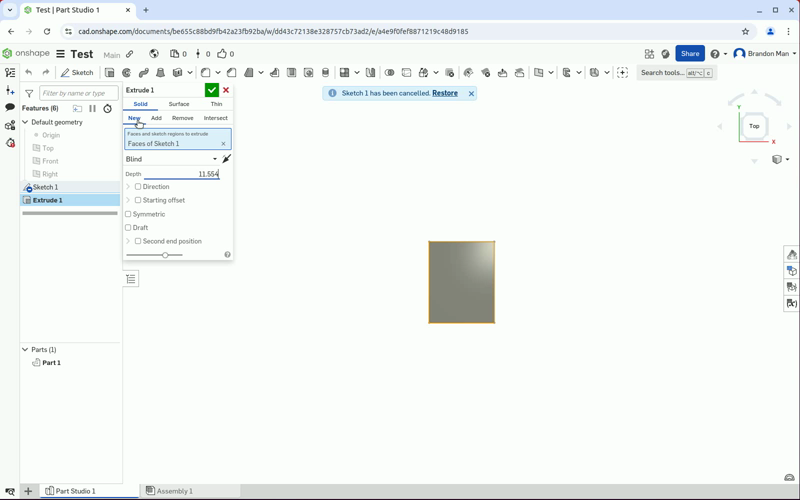
key(enter)
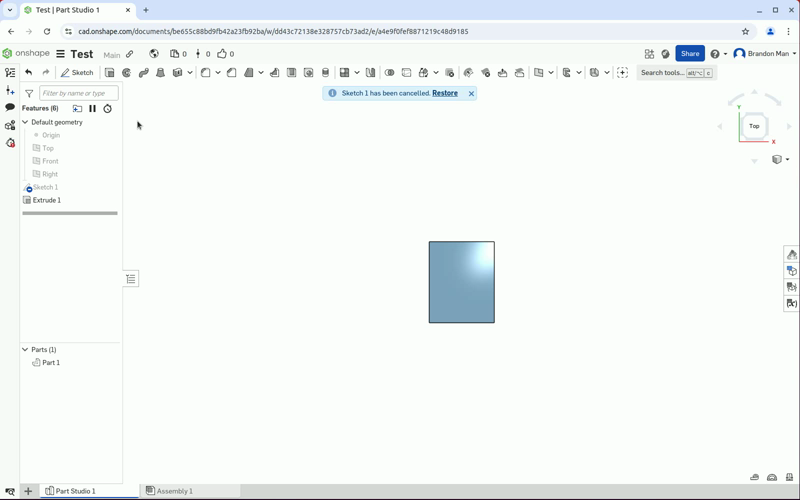
key(shift+h)
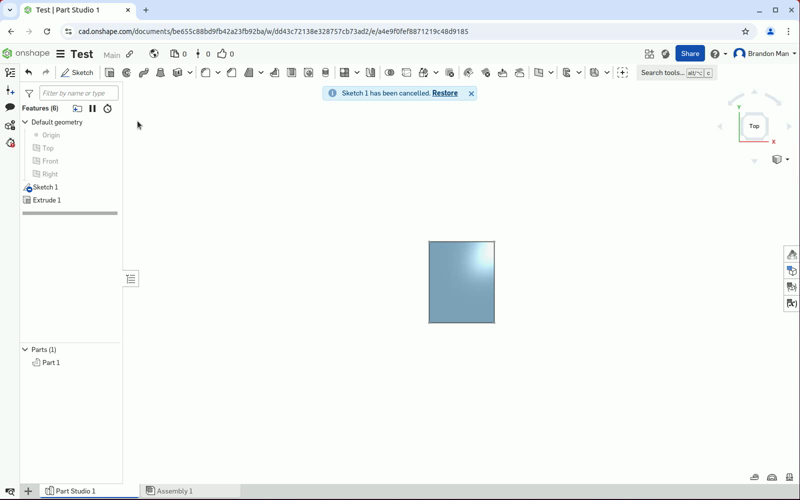
key(shift+h)
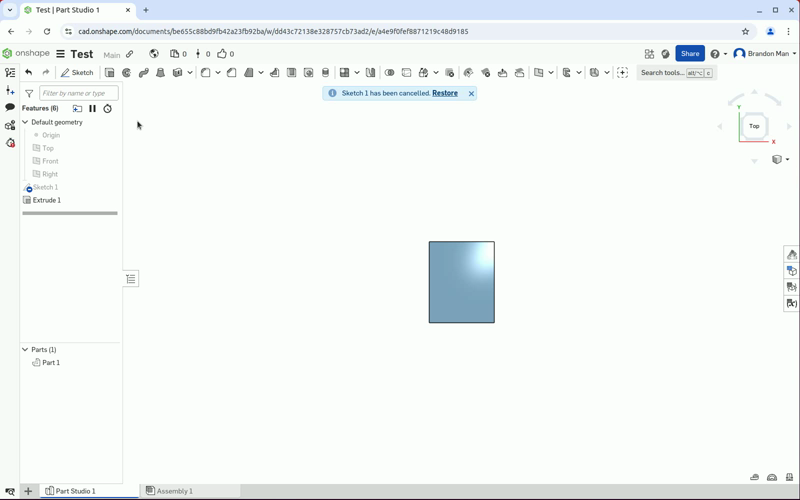
mouse_move(73, 189)
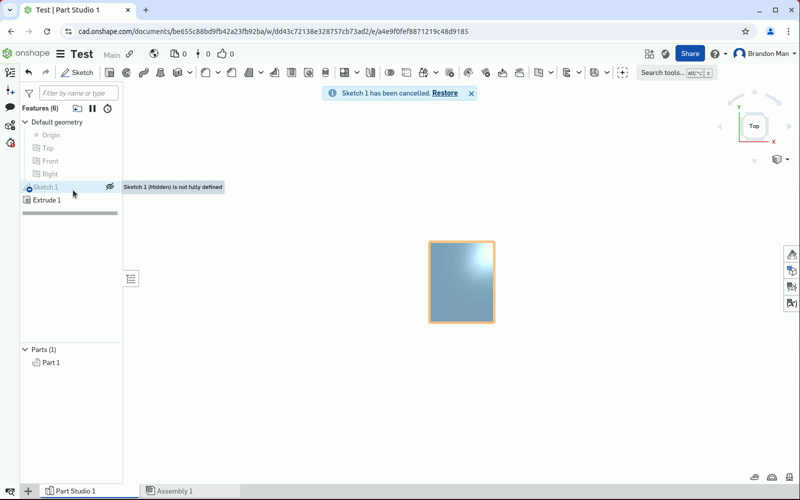
click(73, 189)
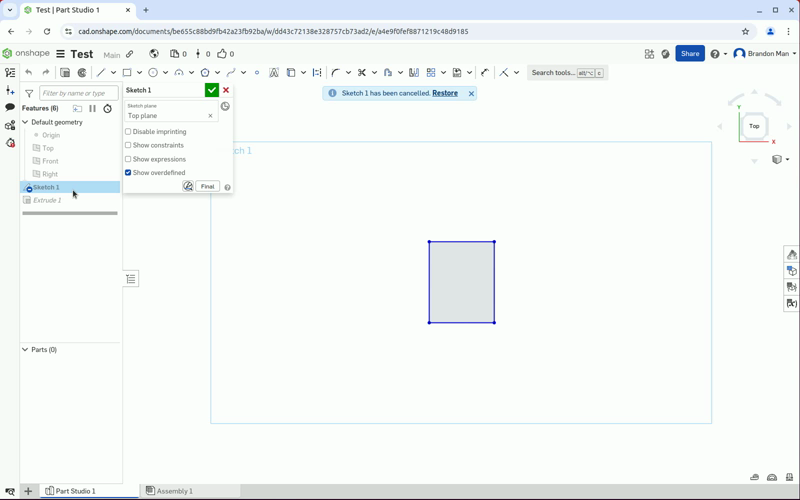
mouse_move(229, 92)
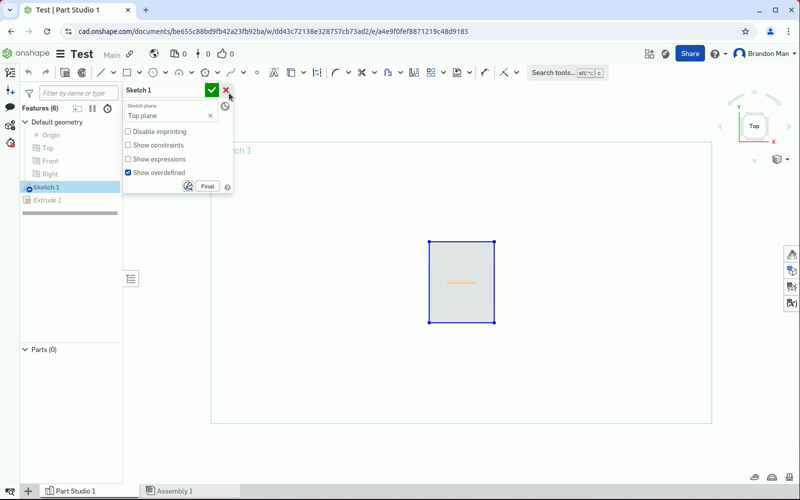
click(229, 92)
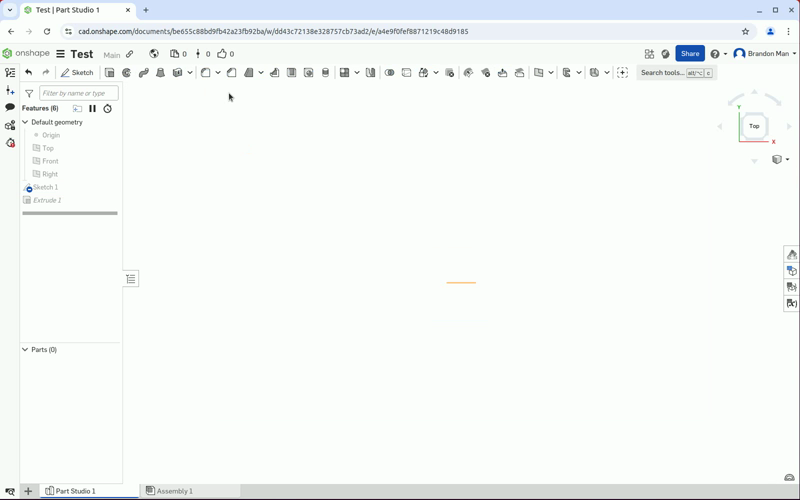
mouse_move(541, 75)
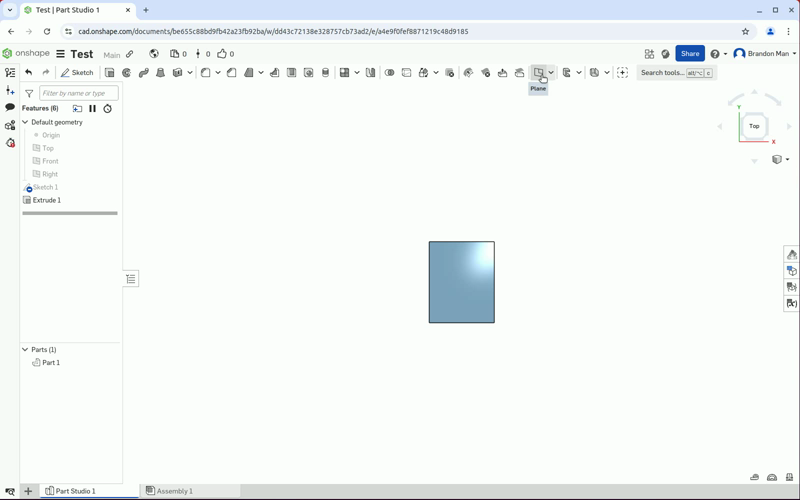
click(541, 75)
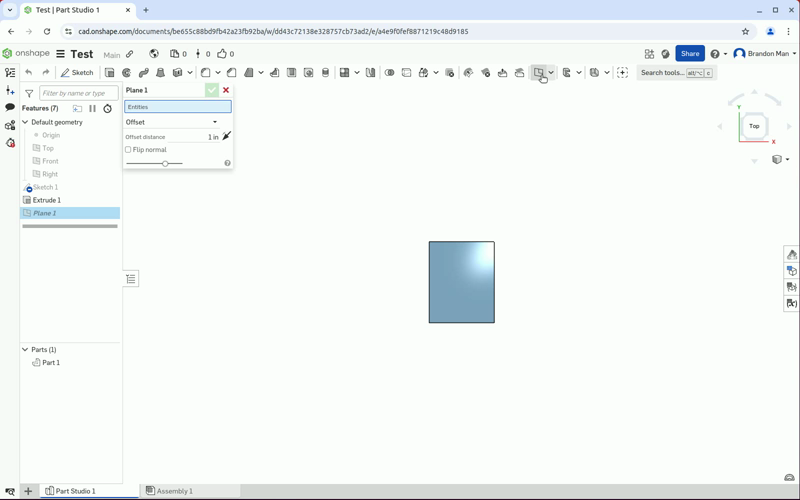
mouse_move(73, 150)
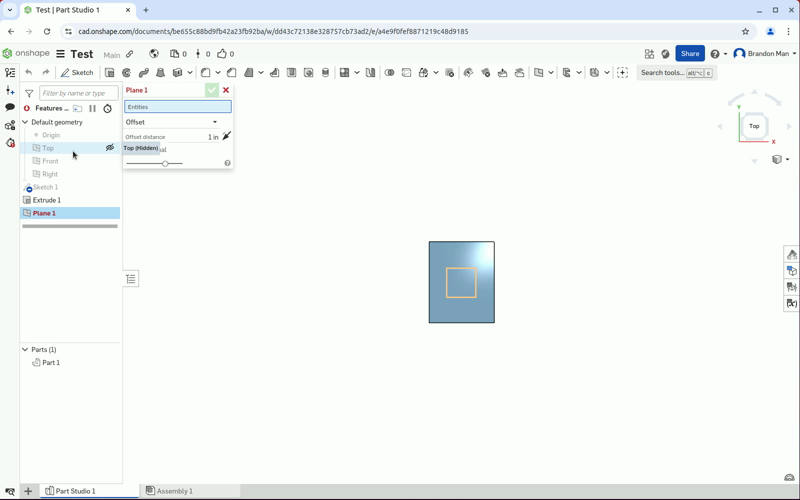
click(73, 150)
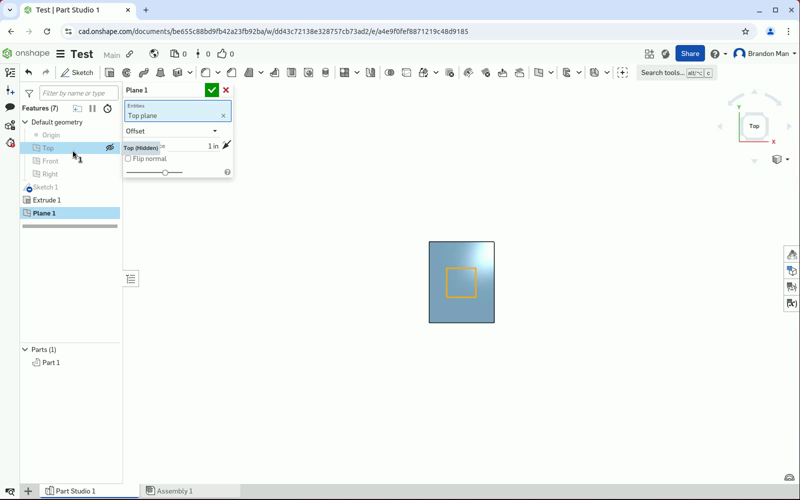
key(tab, 2)
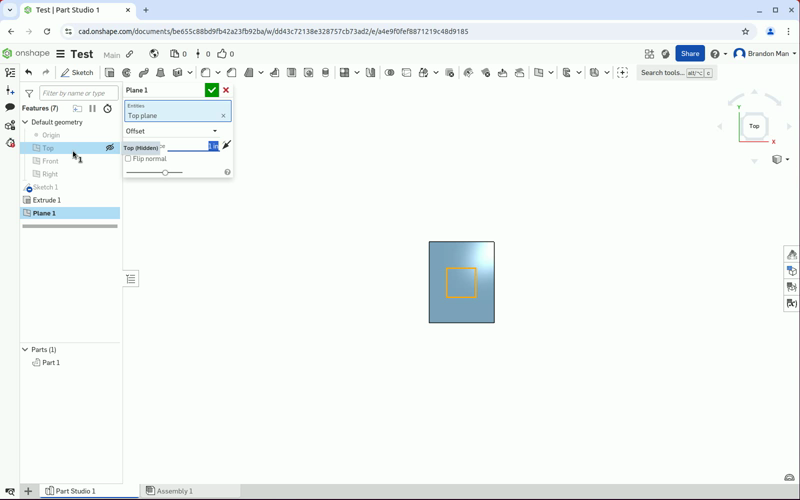
text(11.554)
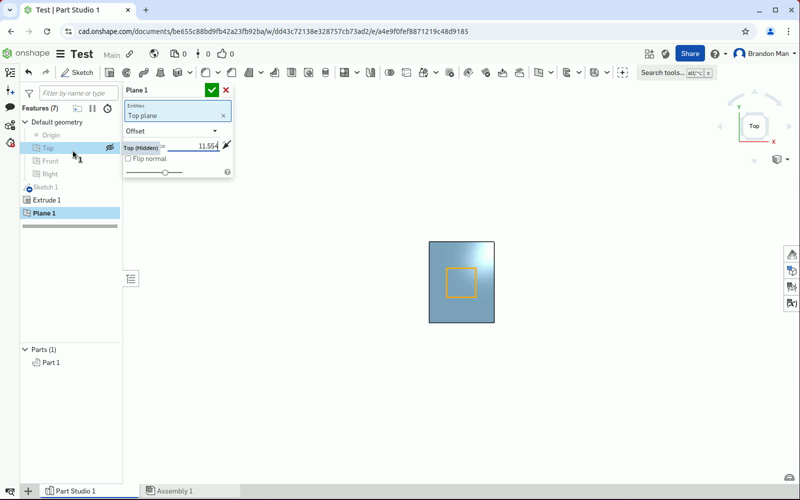
key(enter, 2)
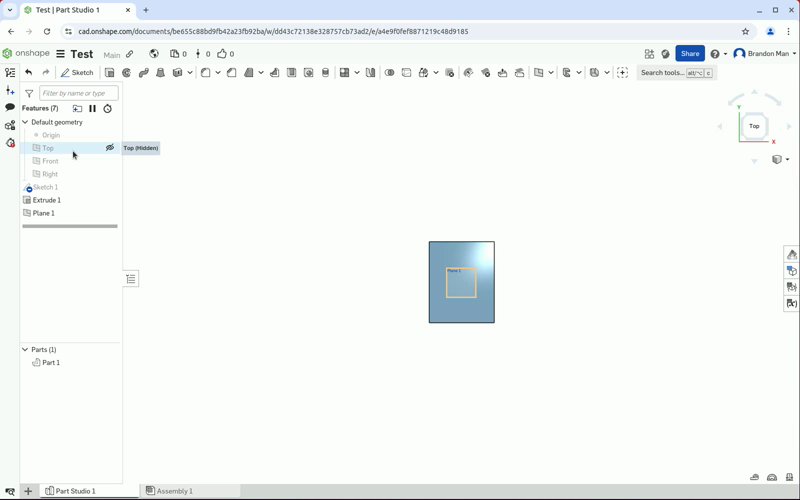
key(shift+s)
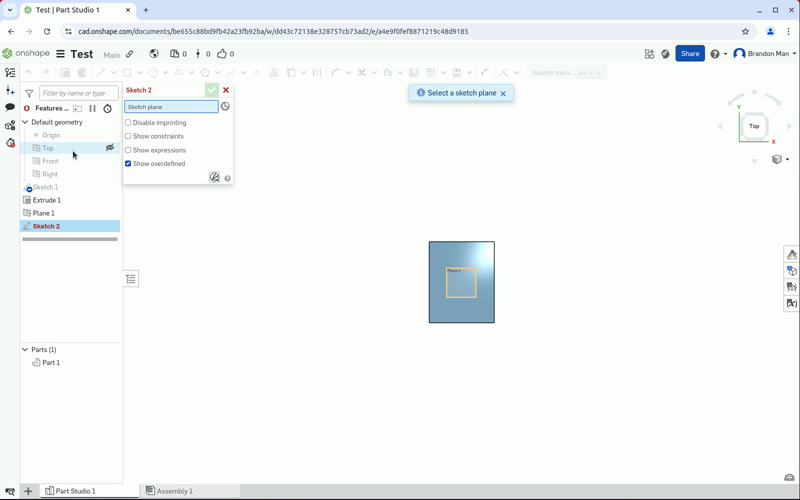
mouse_move(73, 215)
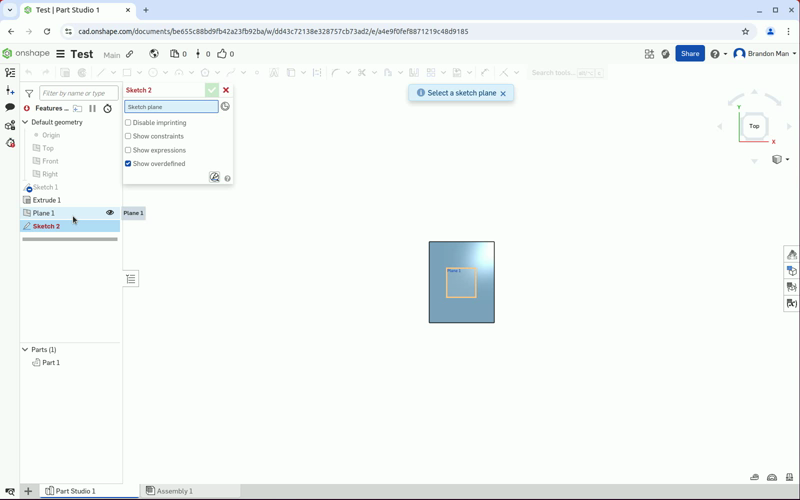
click(73, 215)
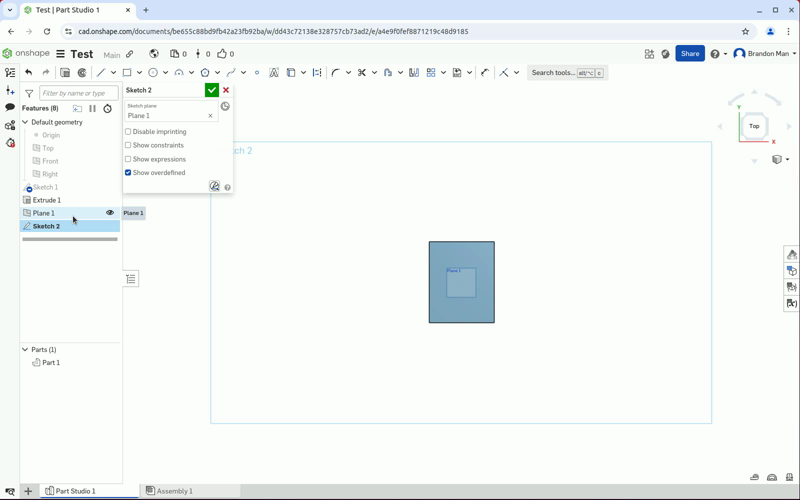
mouse_move(73, 352)
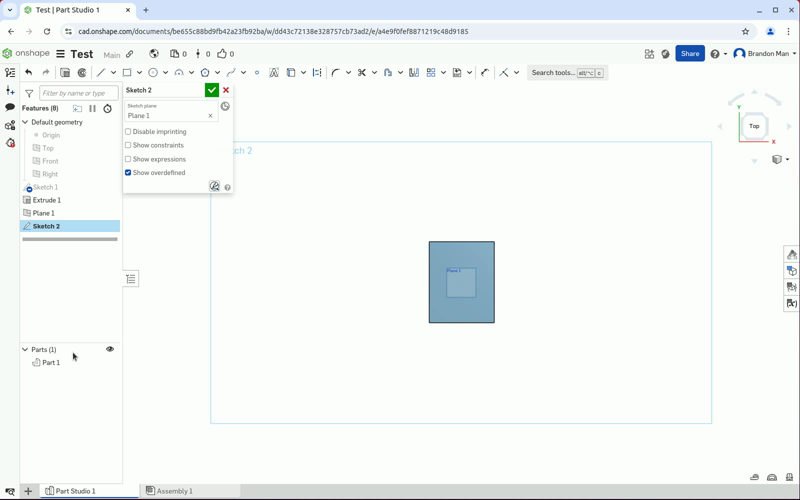
key(y)
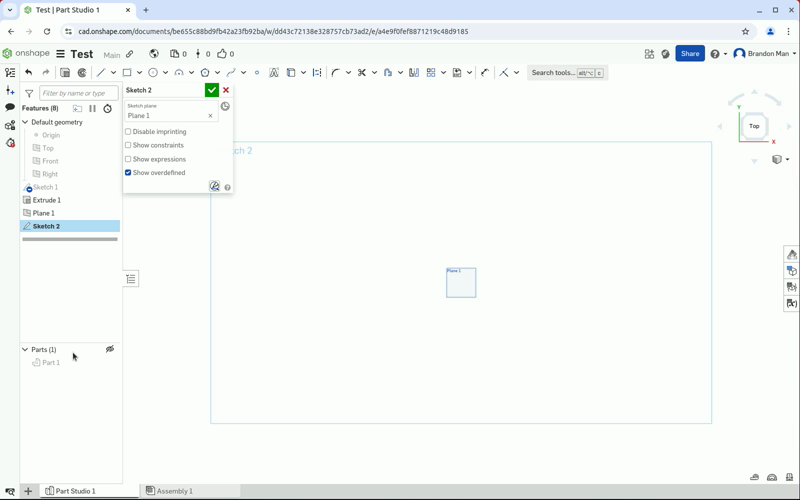
key(l)
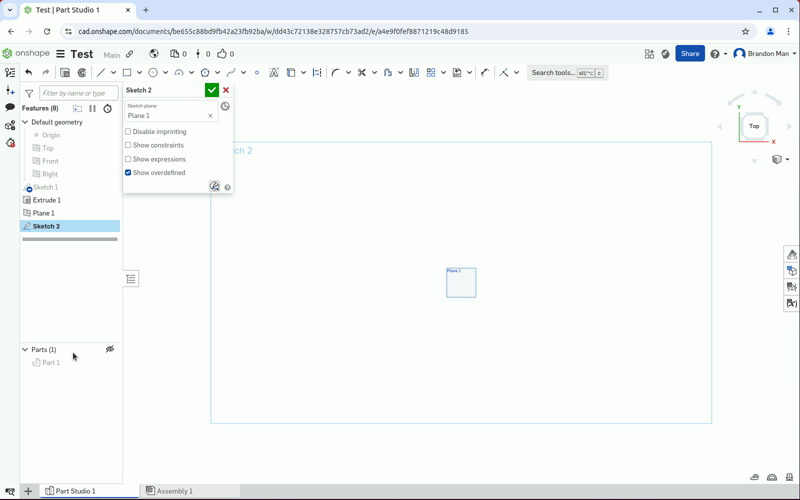
key_down(shift)
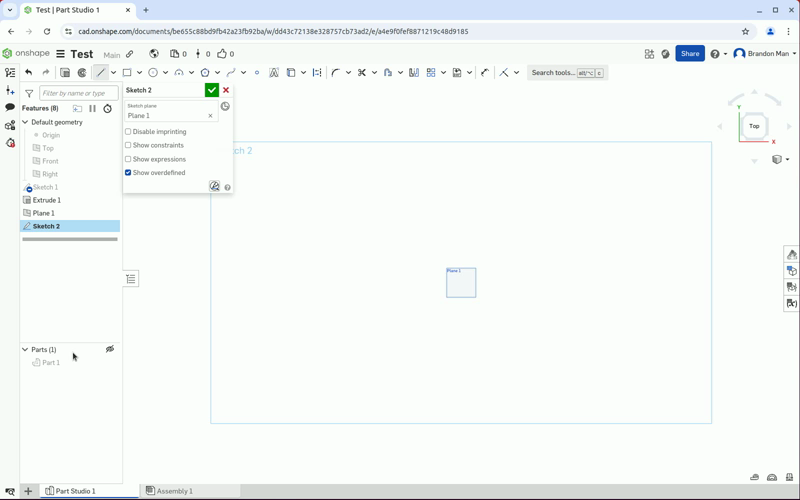
mouse_move(429, 322)
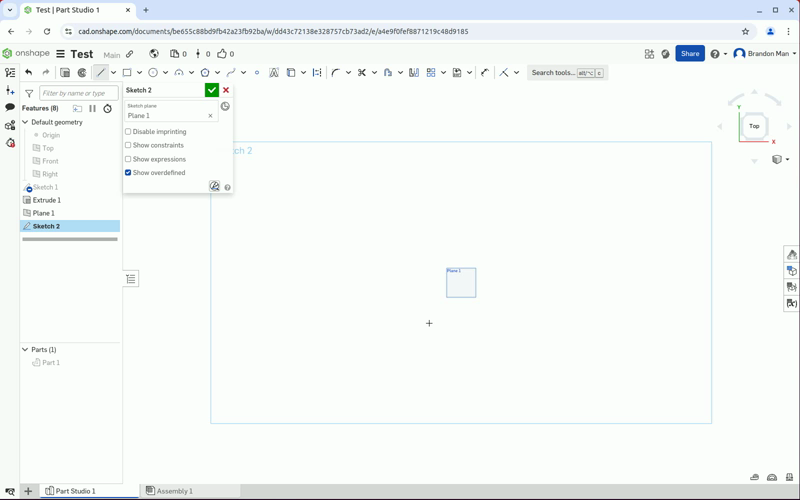
click(429, 322)
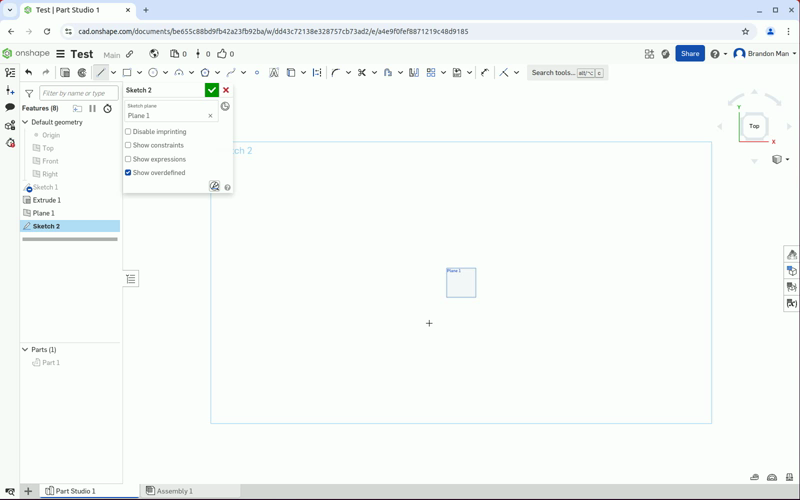
key_up(shift)
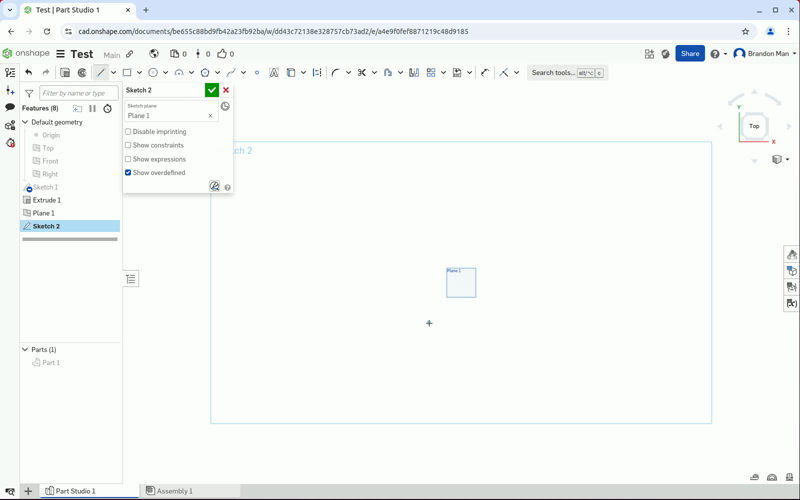
key_down(shift)
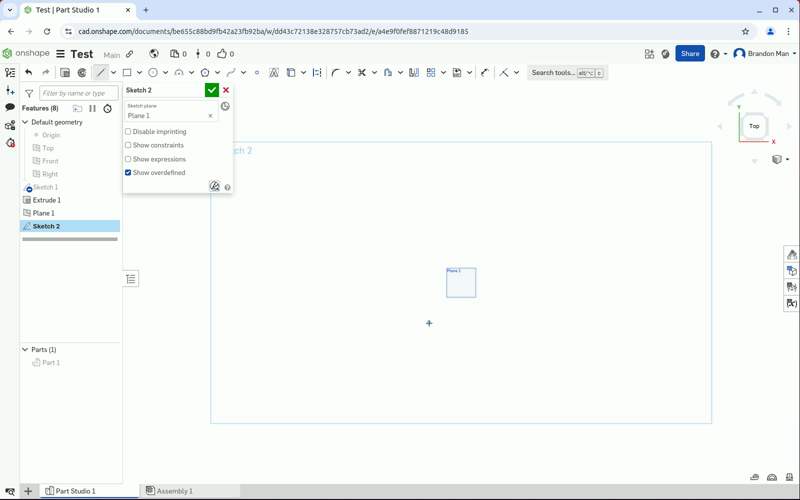
mouse_move(459, 322)
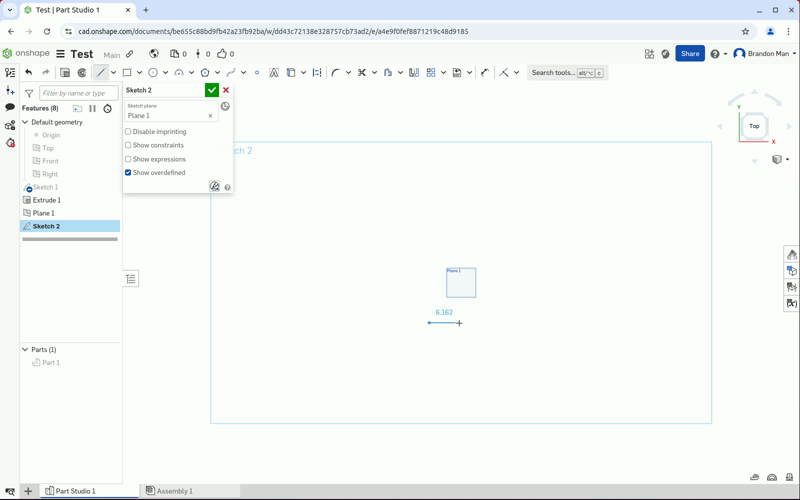
mouse_move(467, 322)
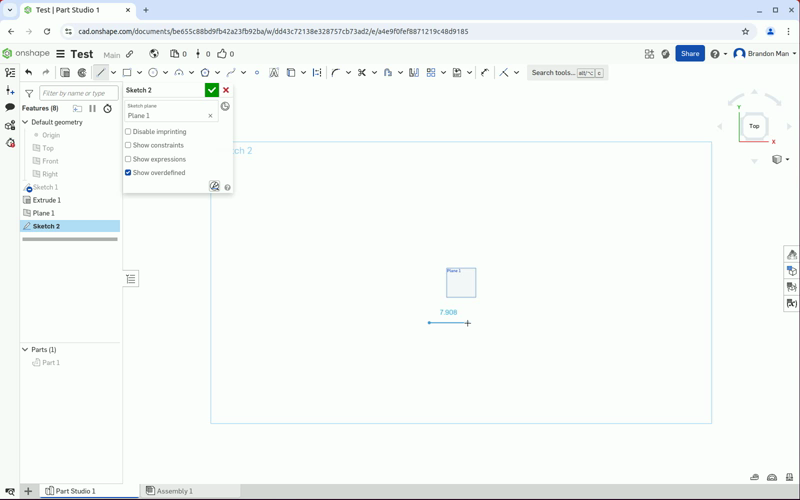
click(467, 322)
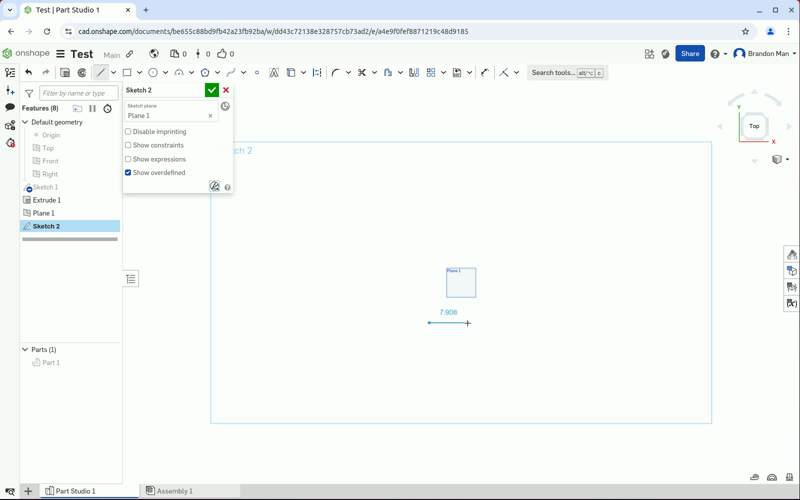
key_up(shift)
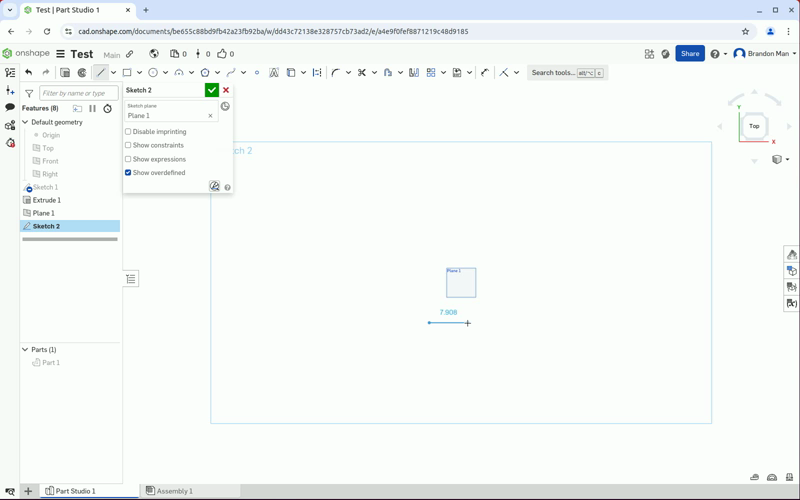
key_down(shift)
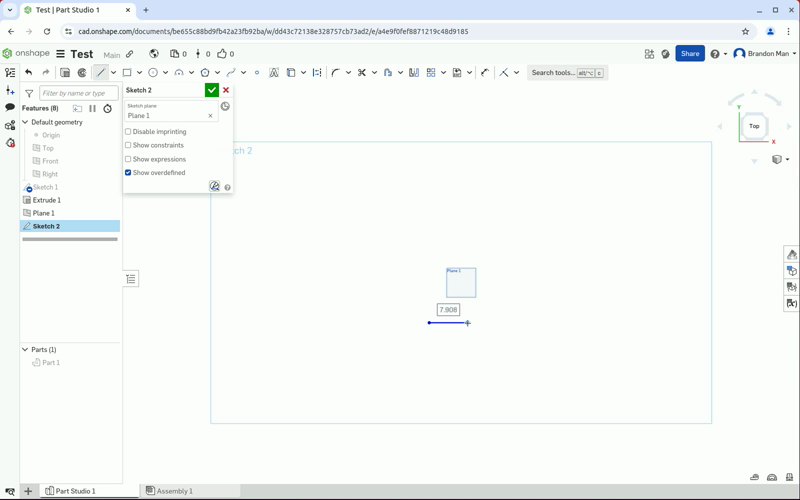
mouse_move(498, 322)
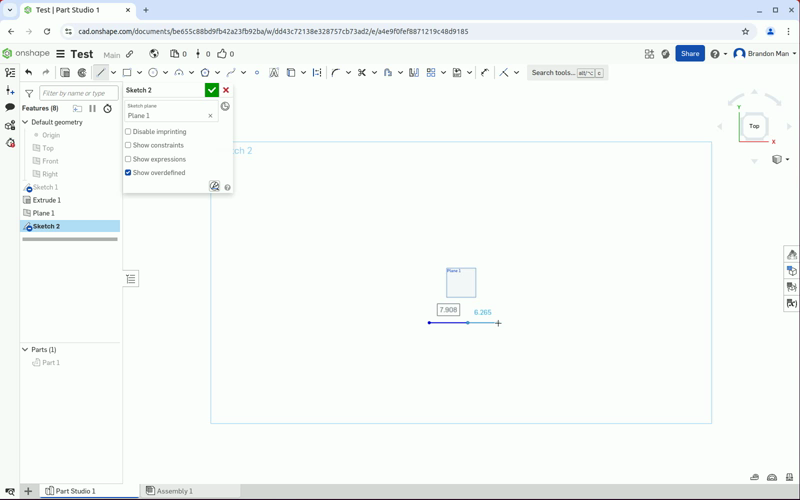
mouse_move(467, 274)
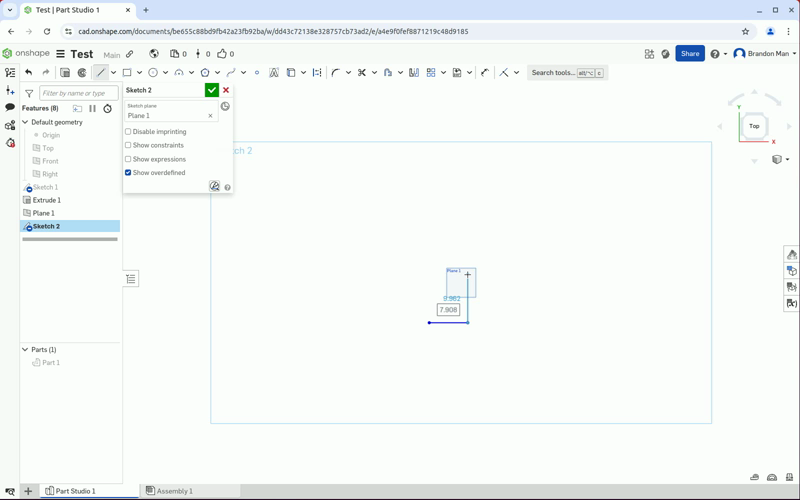
click(467, 274)
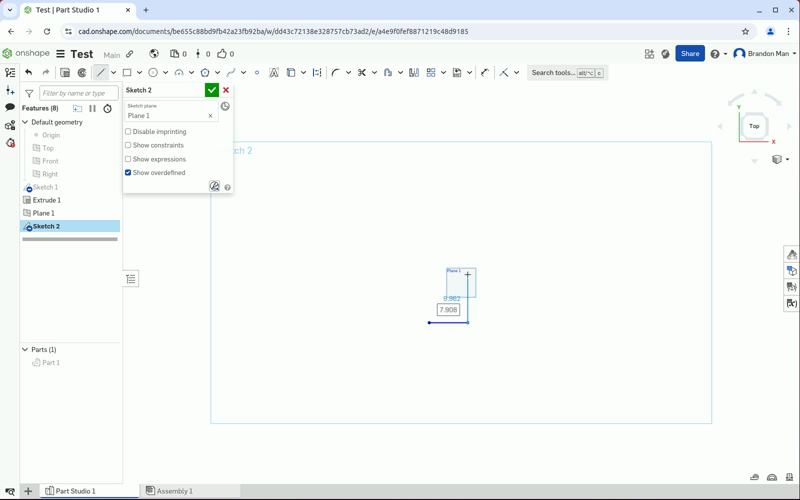
key_up(shift)
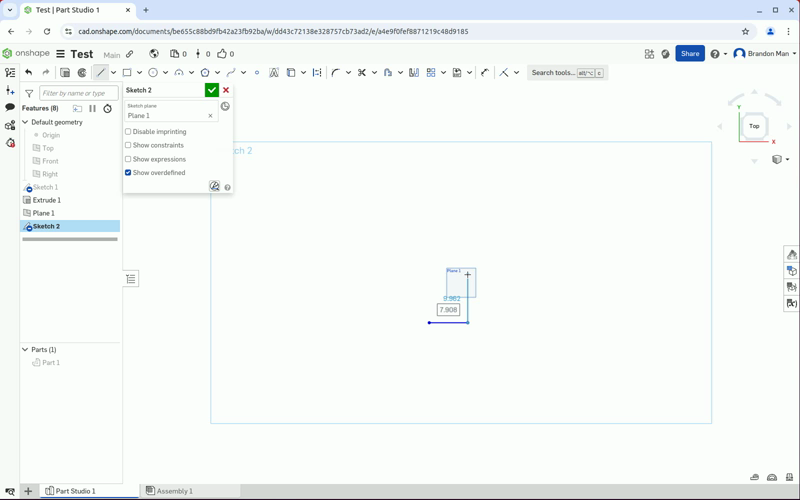
key_down(shift)
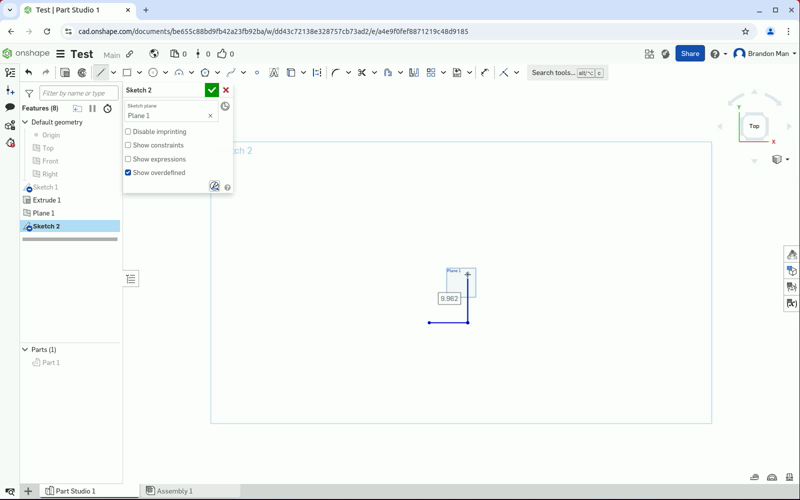
mouse_move(498, 274)
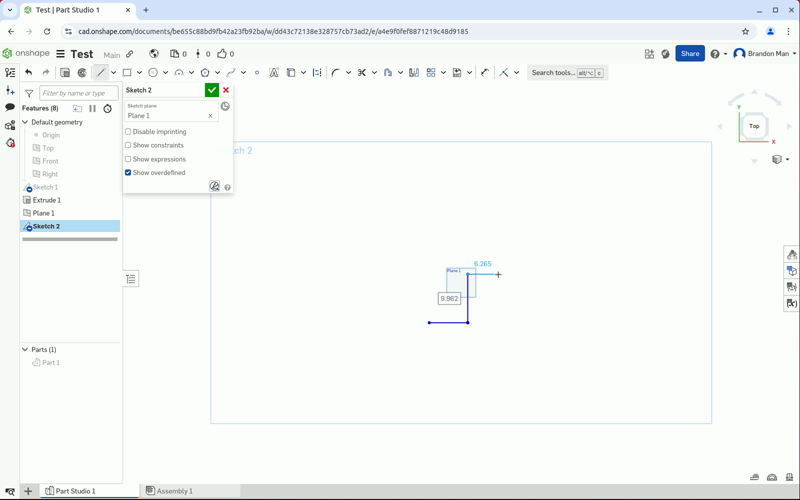
mouse_move(429, 274)
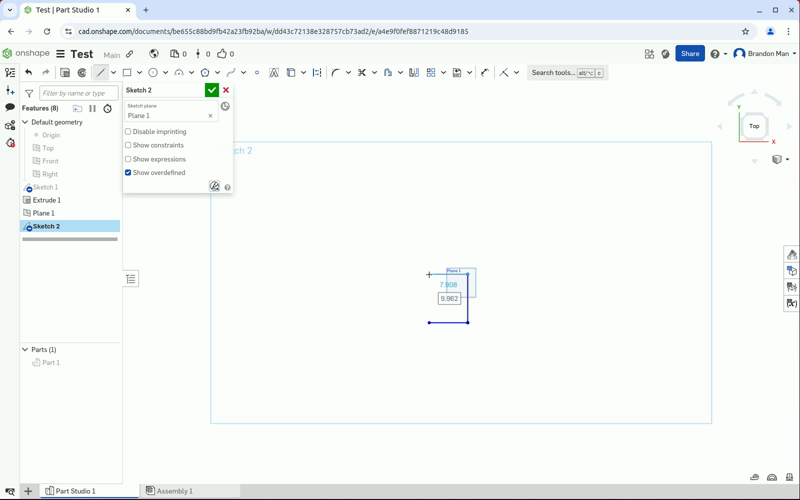
click(429, 274)
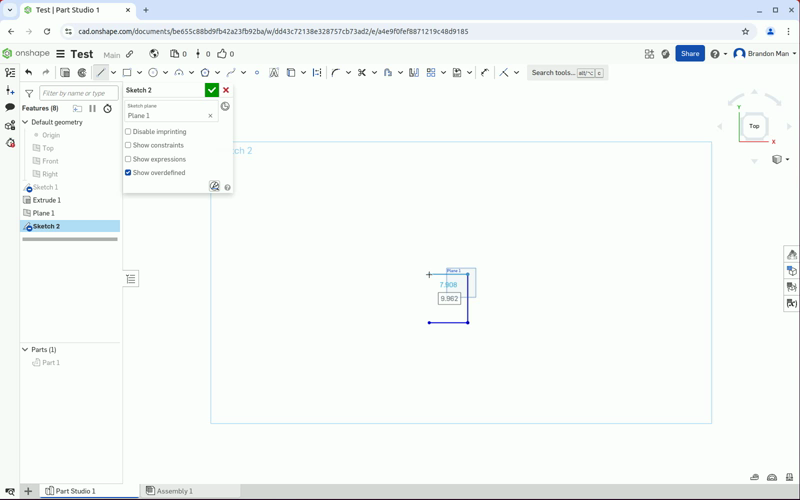
key_up(shift)
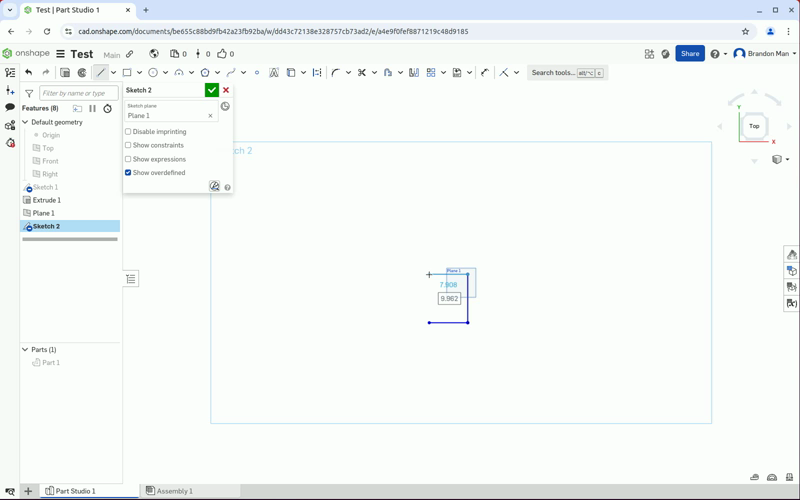
mouse_move(459, 274)
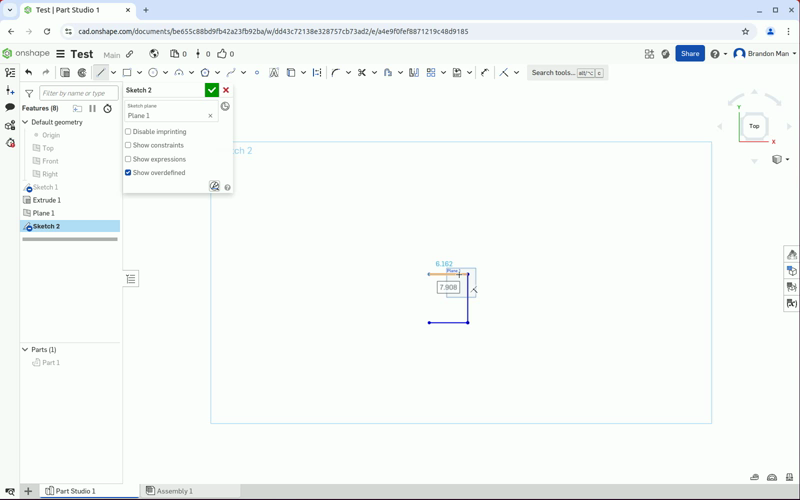
key_down(shift)
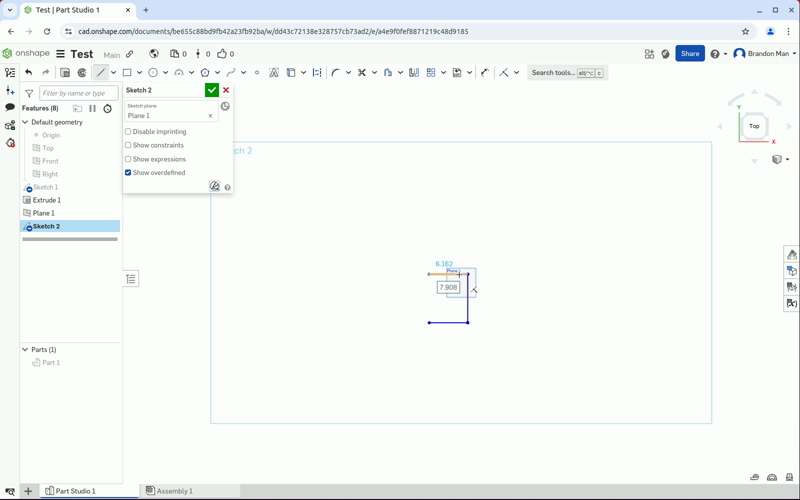
mouse_move(429, 322)
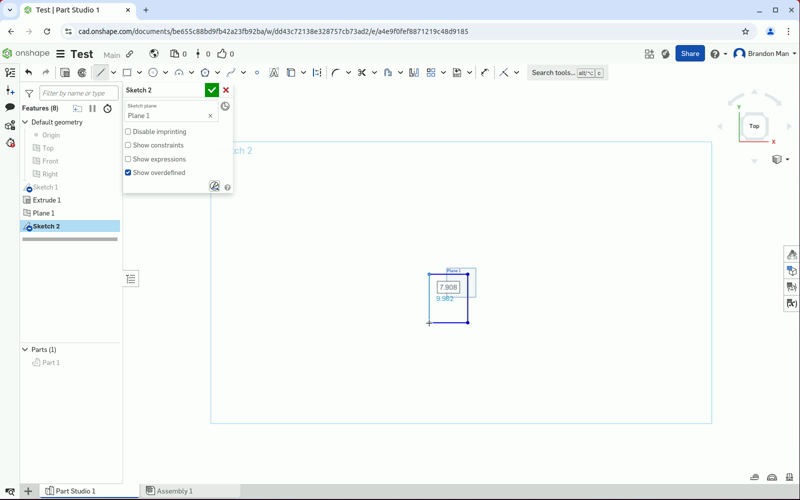
key_up(shift)
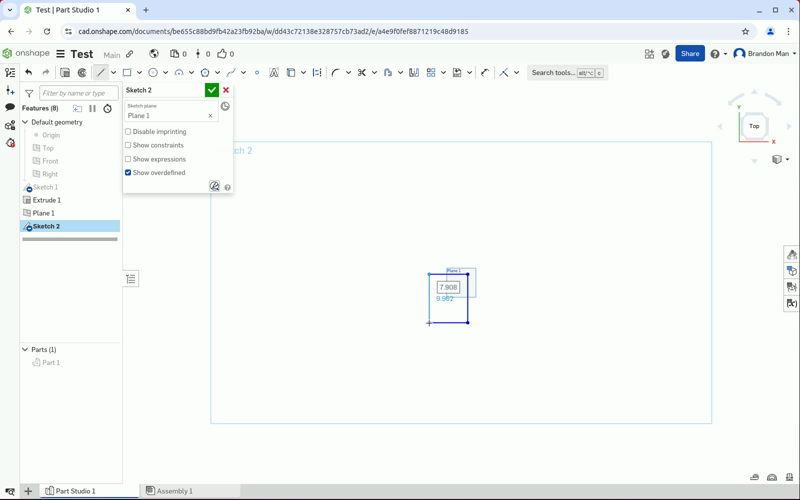
click(429, 322)
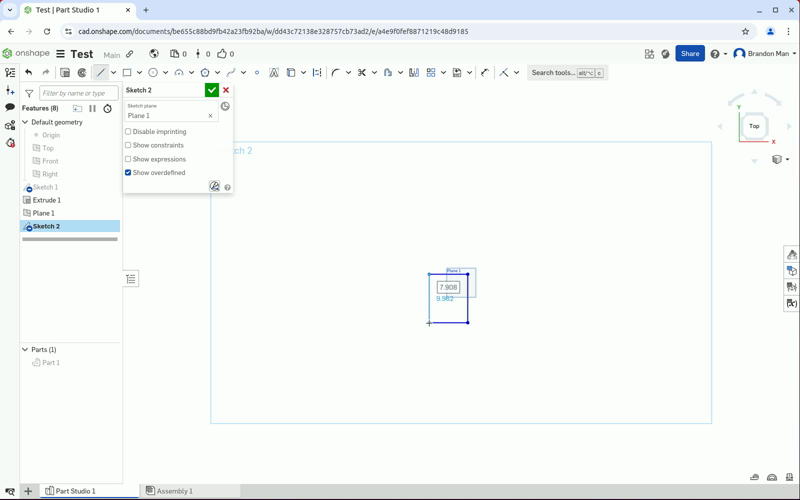
key(esc)
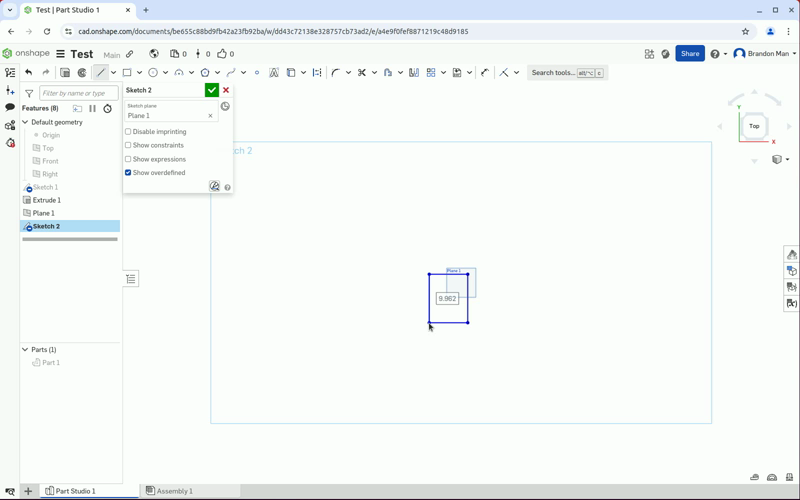
mouse_move(441, 314)
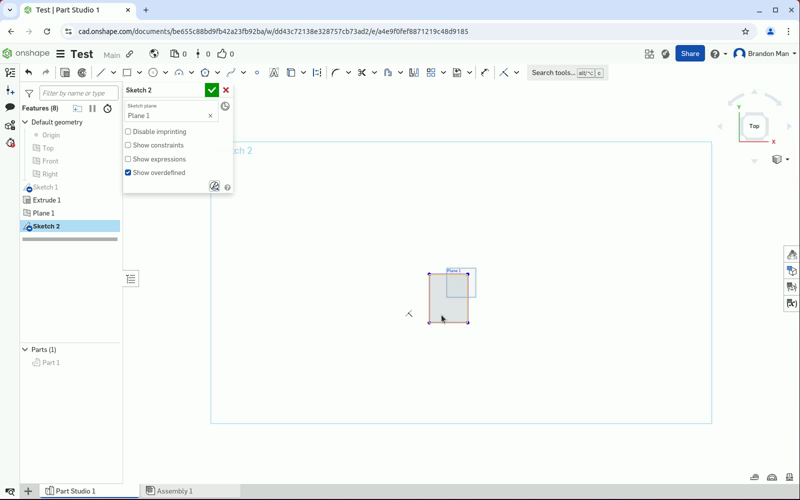
click(441, 314)
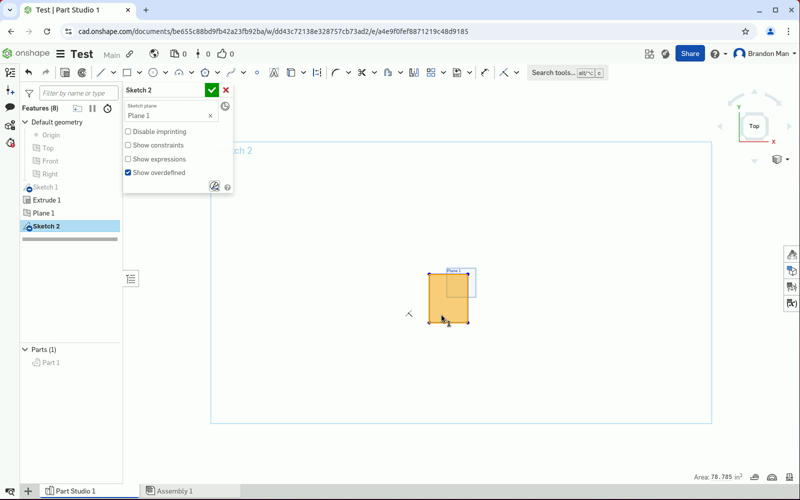
mouse_move(73, 352)
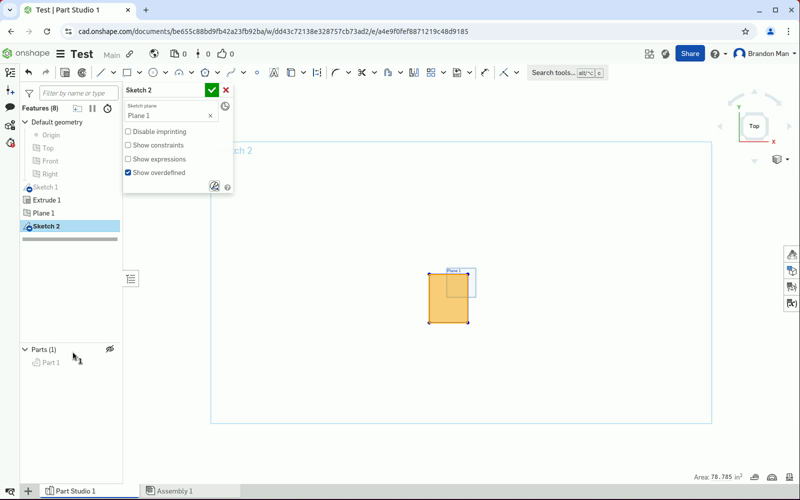
key(shift+y)
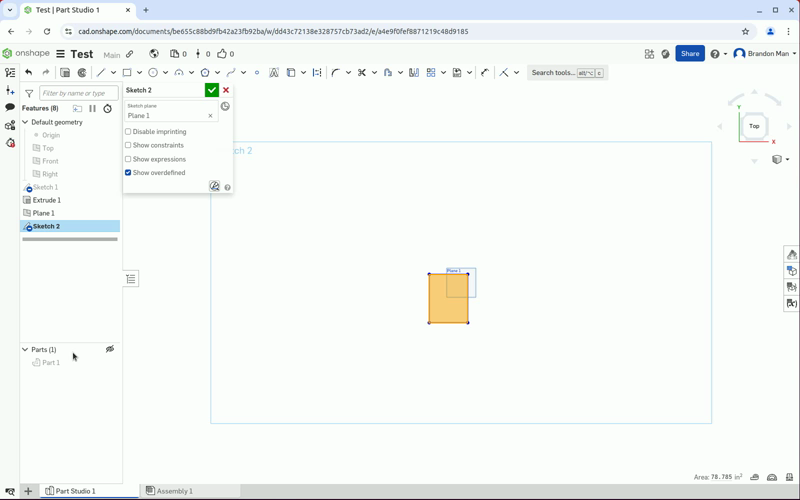
key(shift+e)
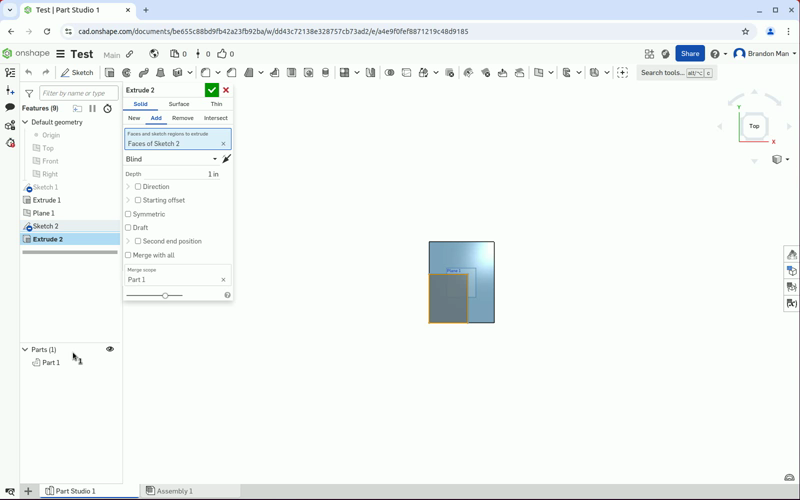
mouse_move(143, 106)
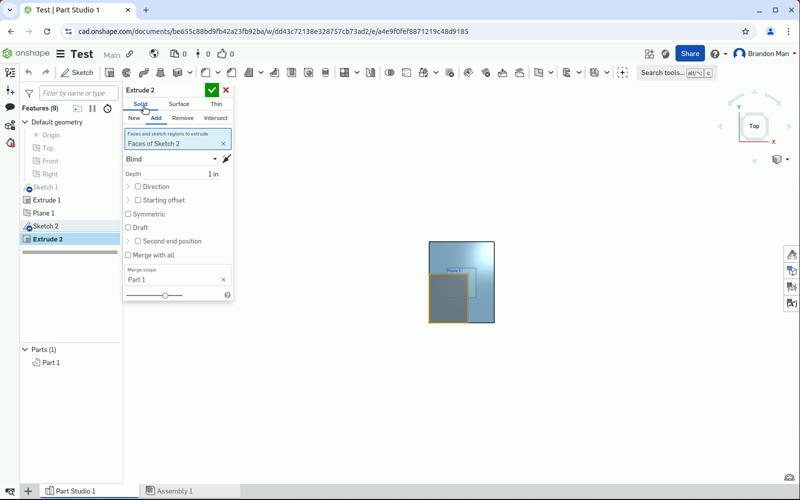
click(143, 106)
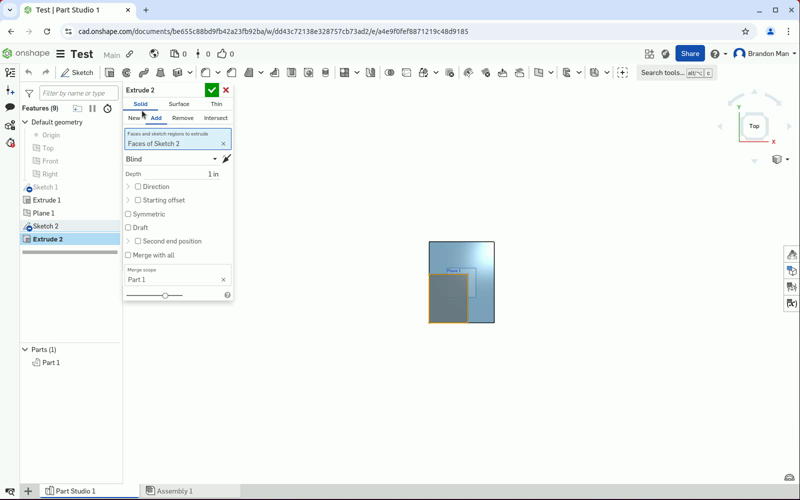
mouse_move(137, 120)
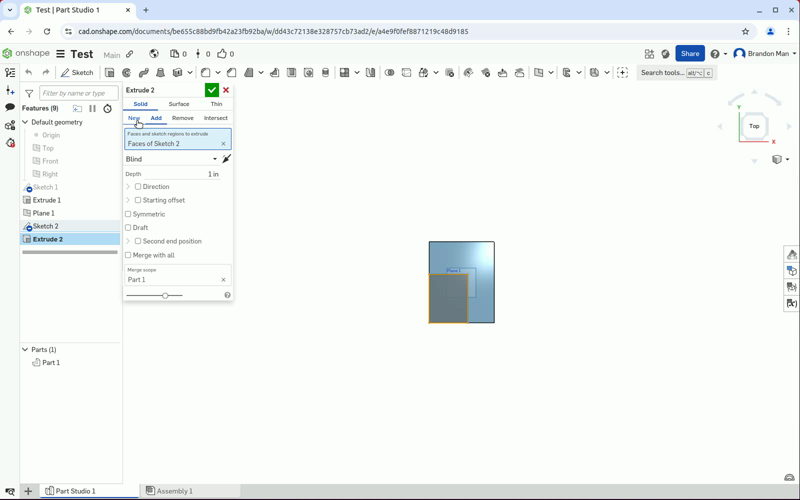
click(137, 120)
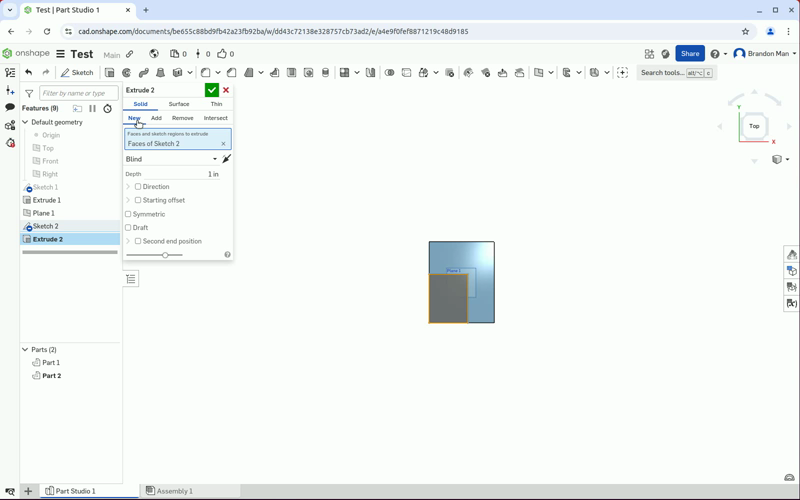
key(tab, 4)
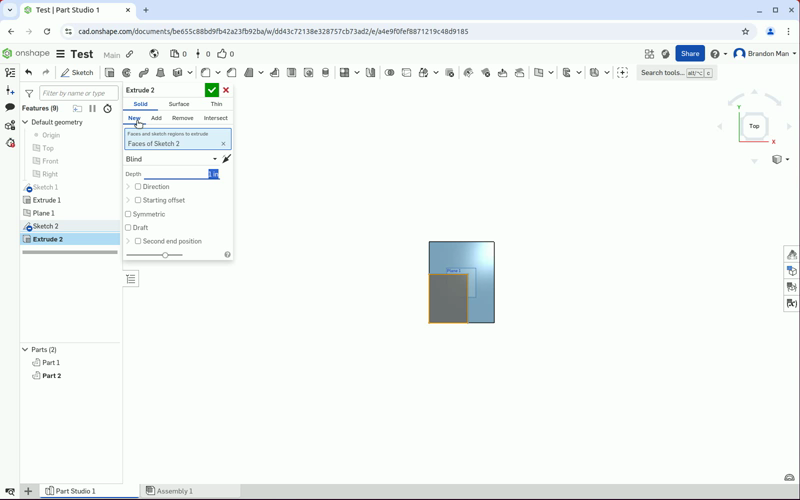
text(11.554)
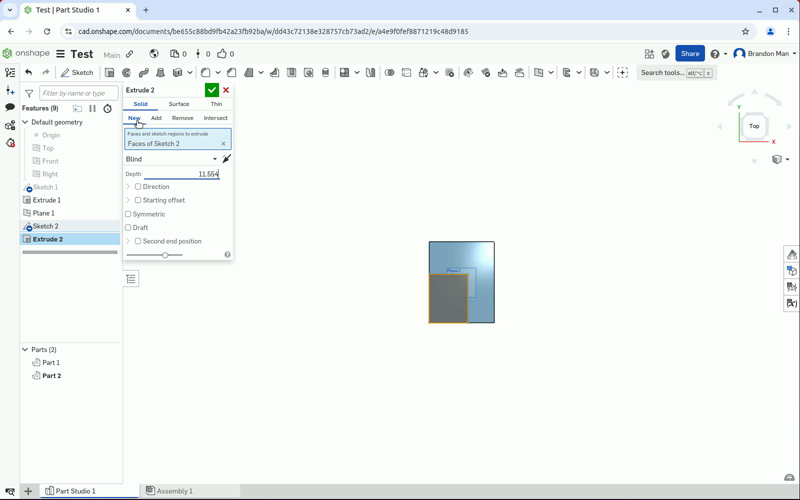
key(enter)
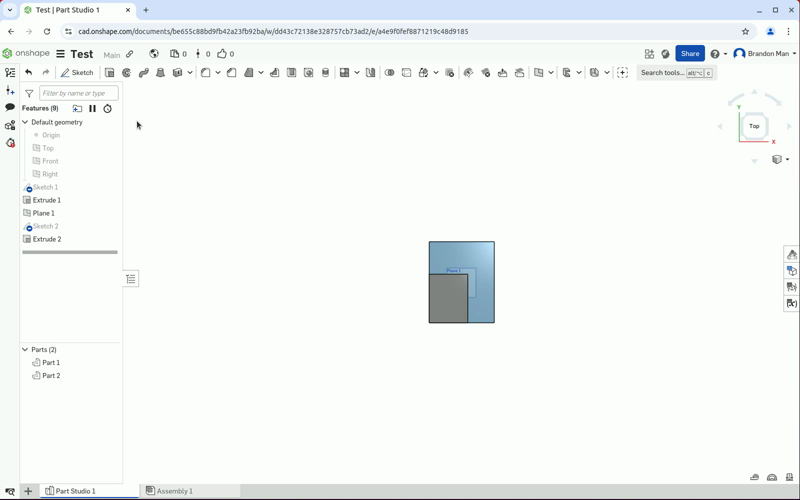
key(shift+h)
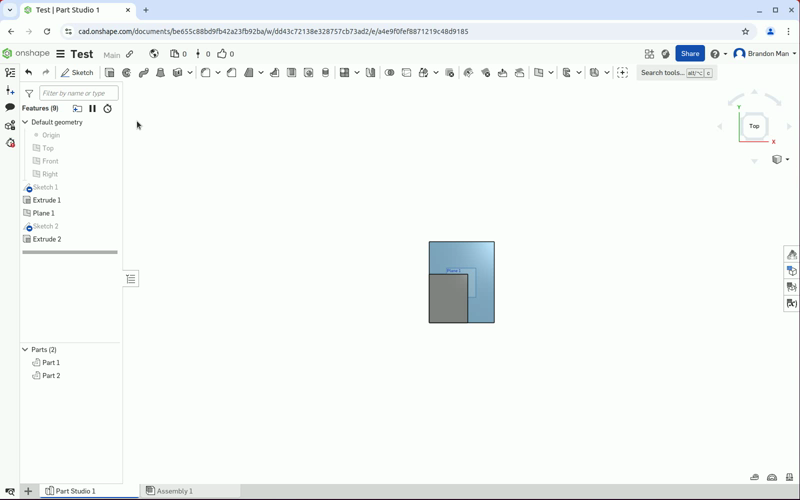
key(shift+h)
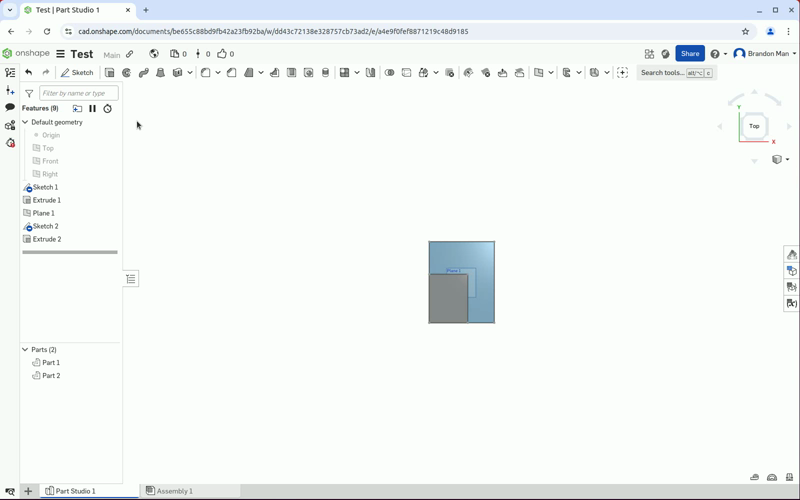
key(shift+7)
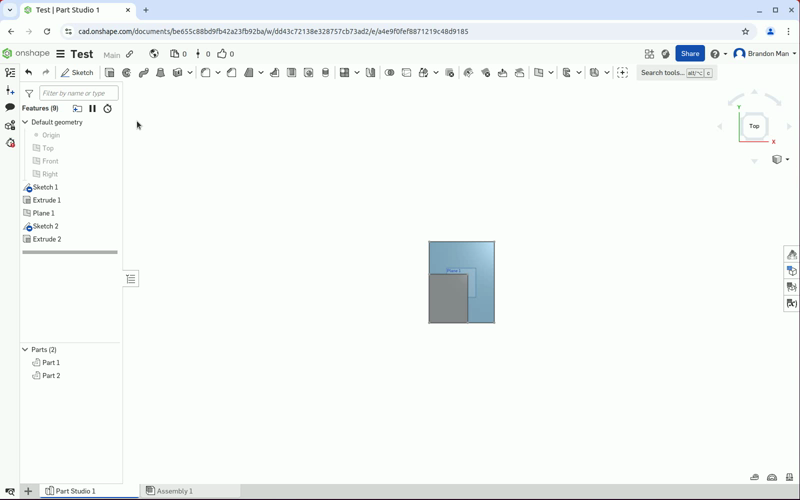
key(up, 3)
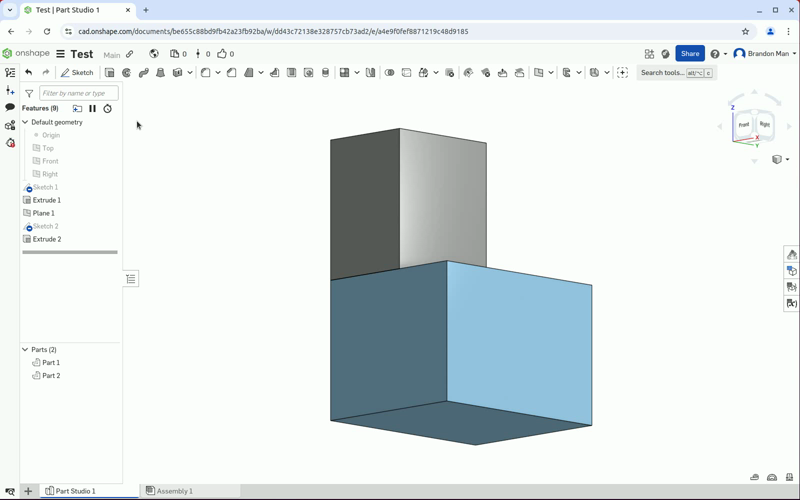
key(left, 3)
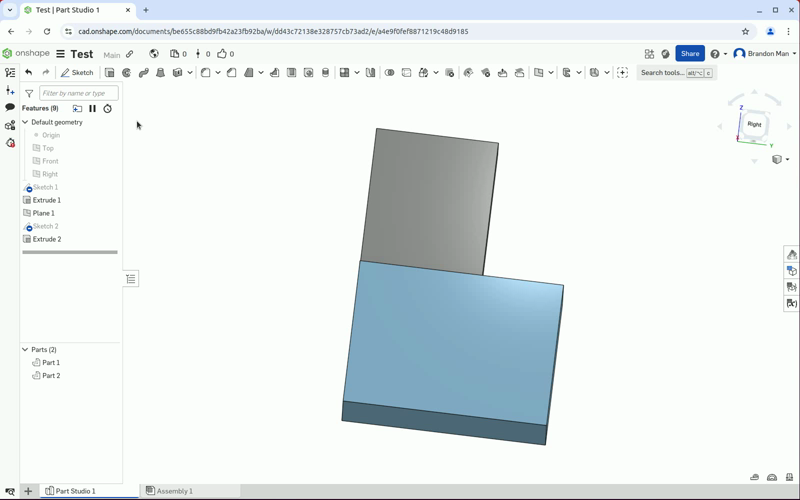
key(right, 3)
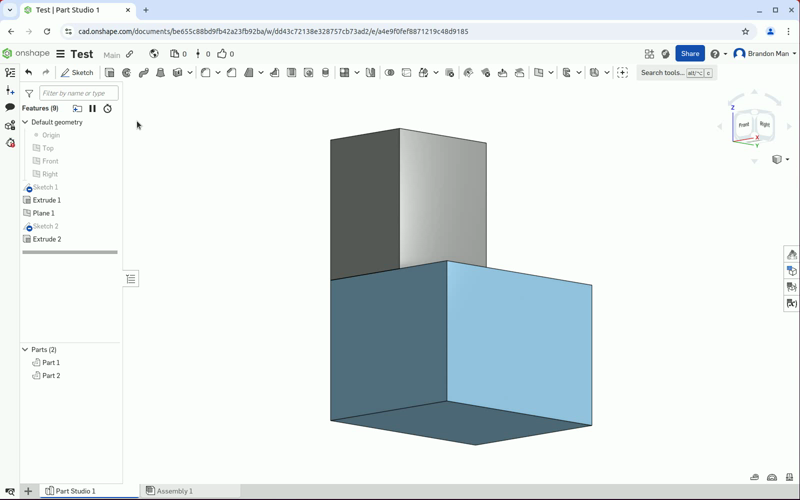
key(down, 3)
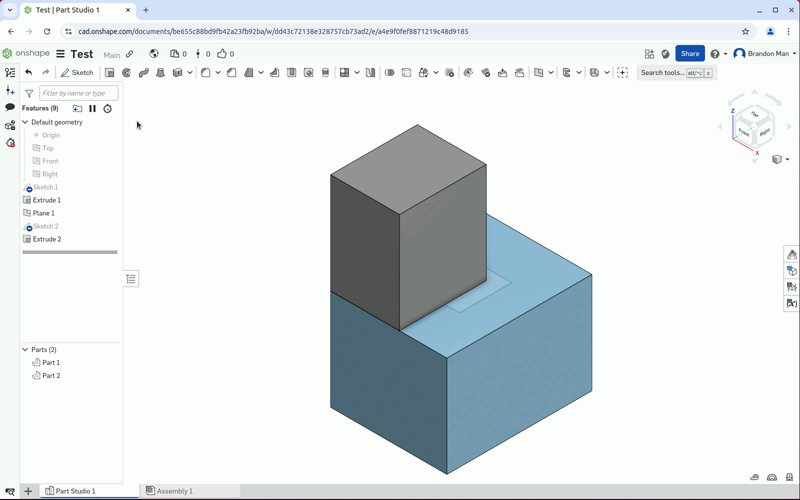
mouse_move(73, 189)
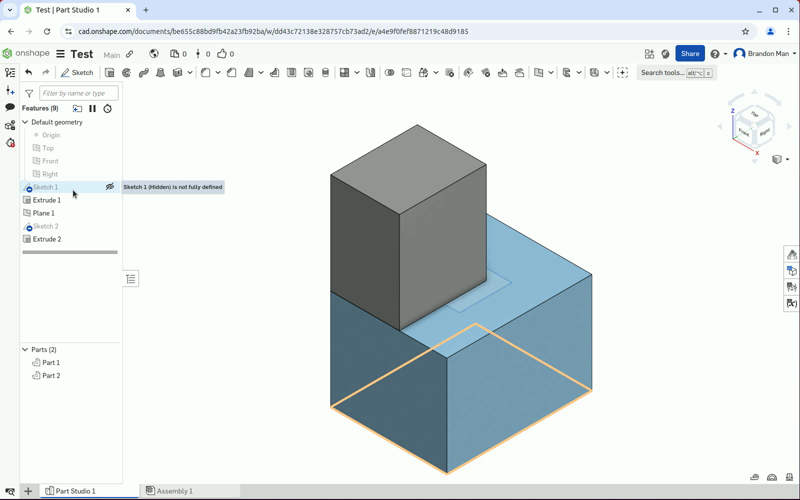
click(73, 189)